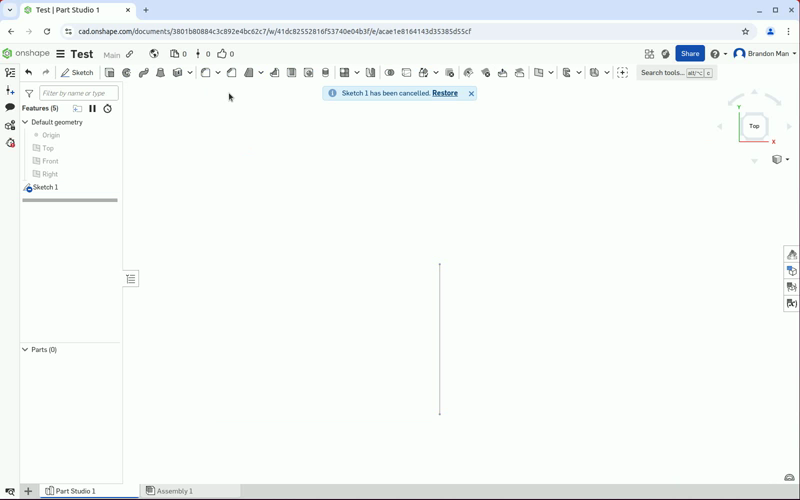
key(shift+h)
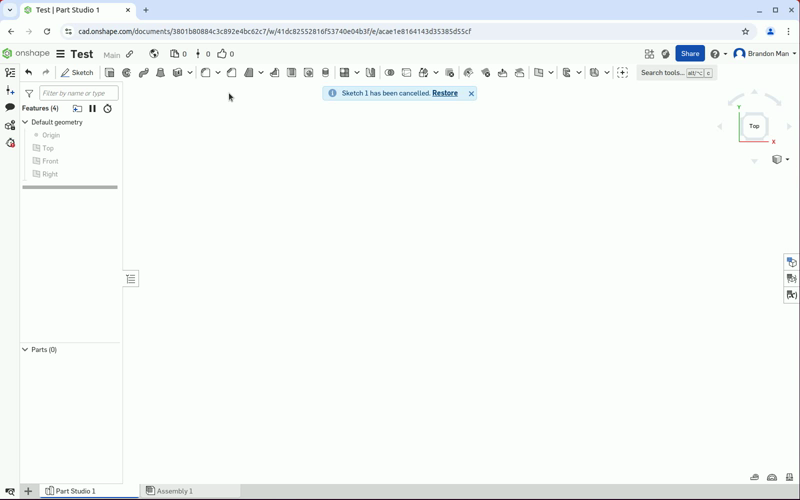
mouse_move(73, 352)
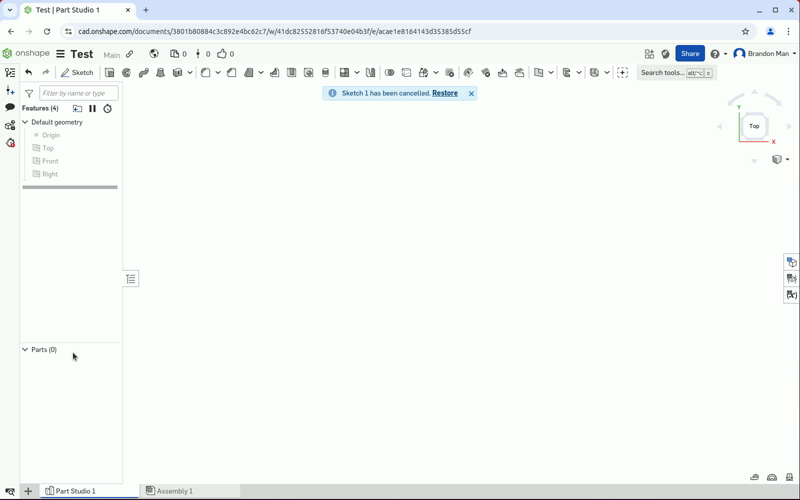
key(y)
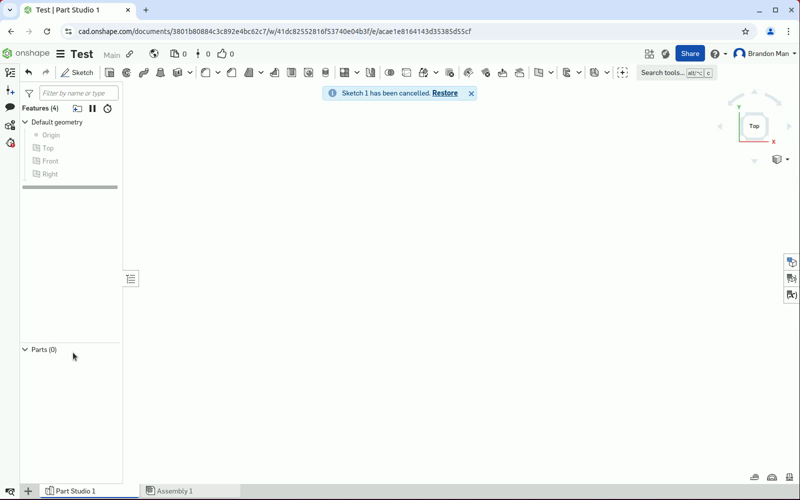
key(shift+p)
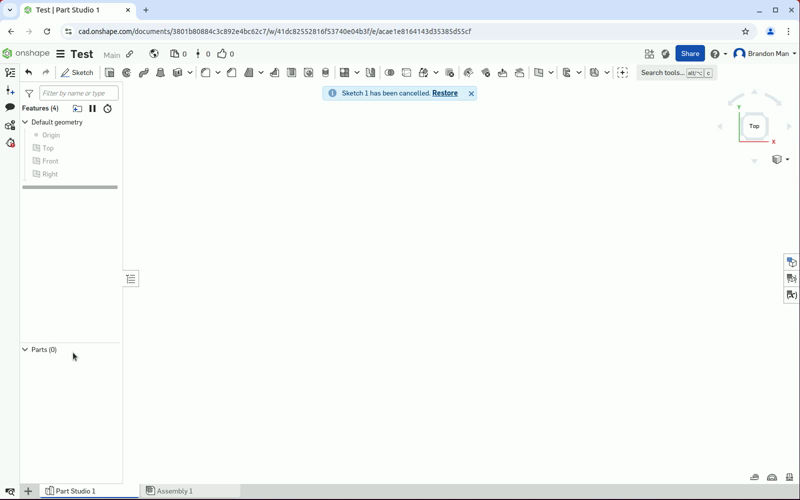
key(space)
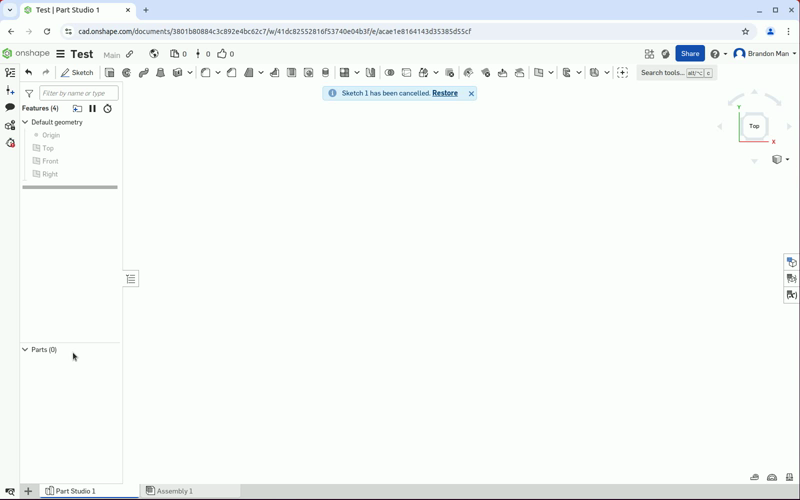
key_down(shift)
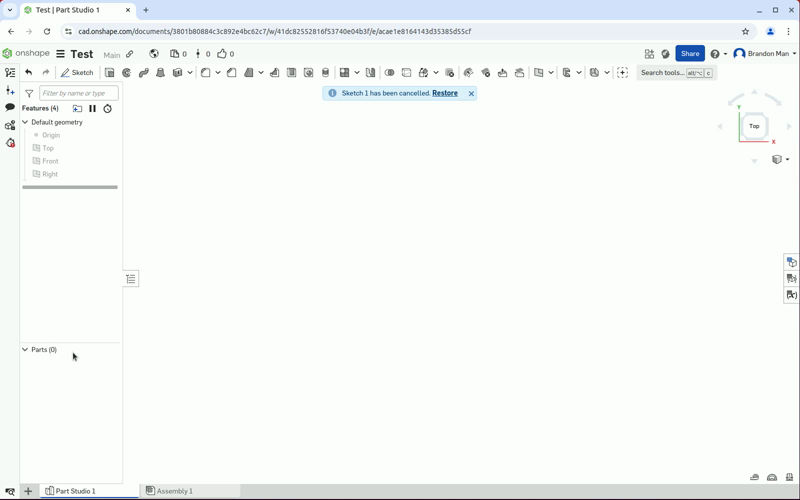
key(up)
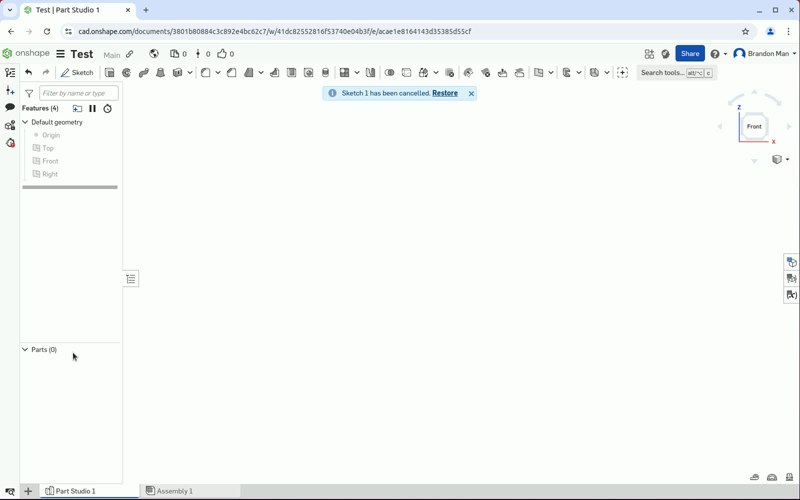
key_up(shift)
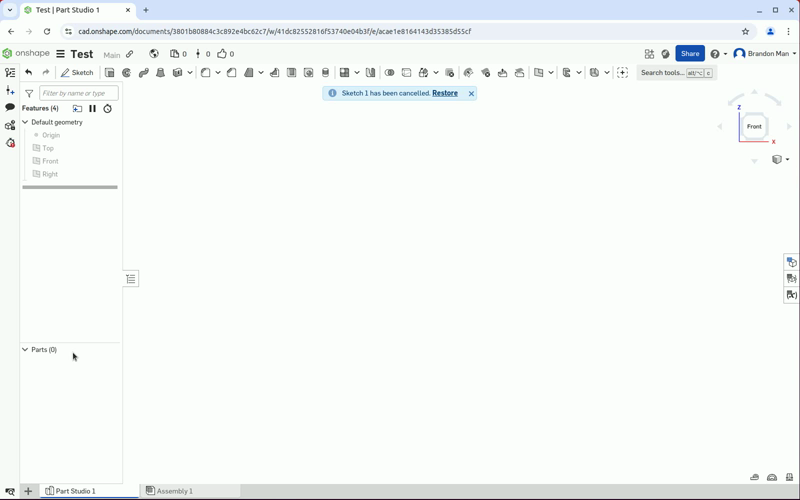
mouse_move(73, 352)
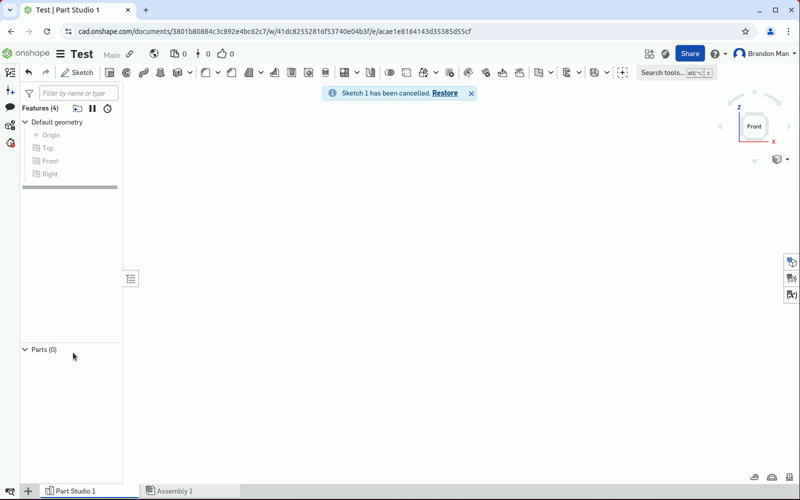
key(shift+y)
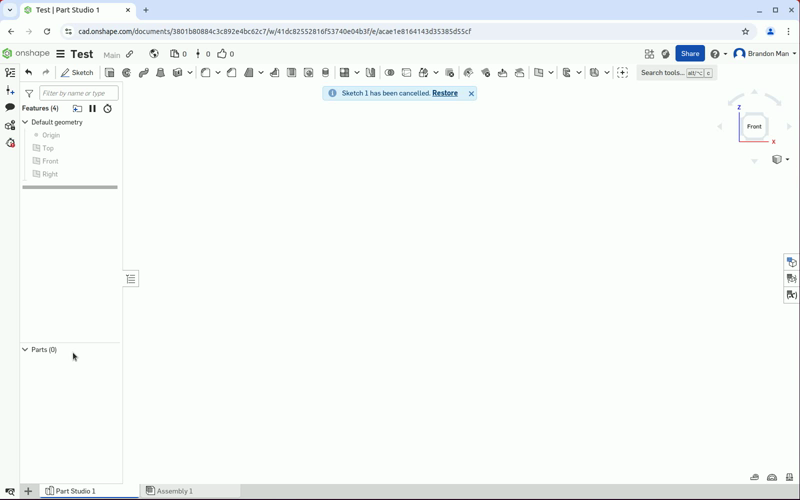
key(shift+s)
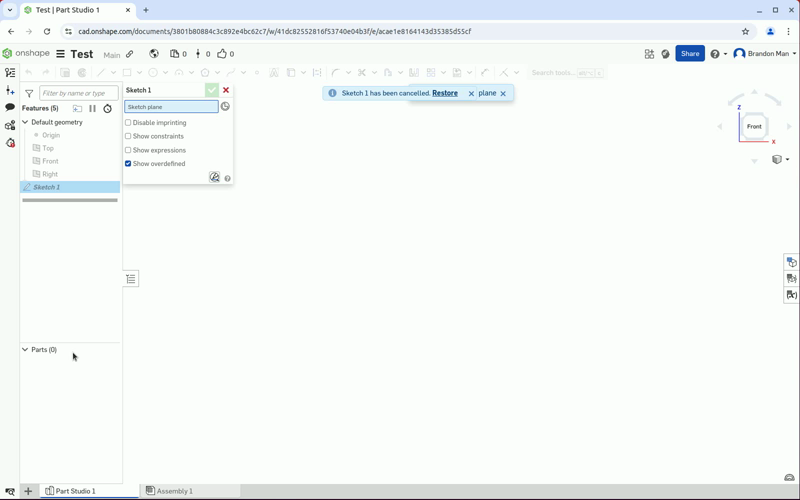
mouse_move(73, 163)
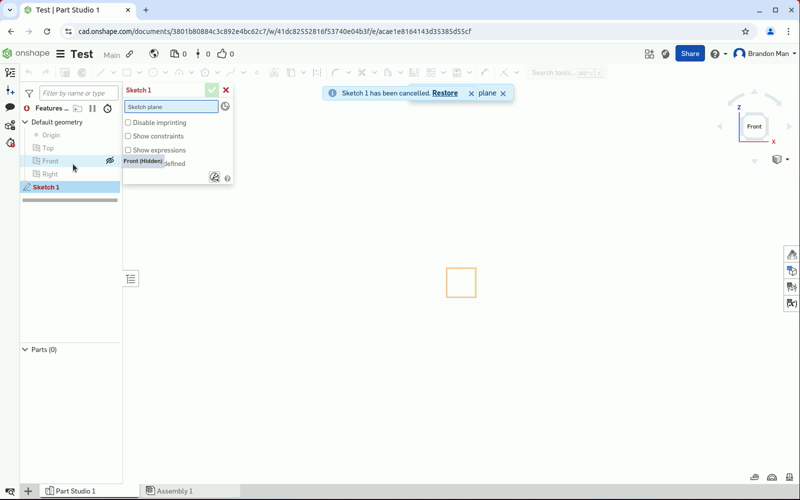
click(73, 163)
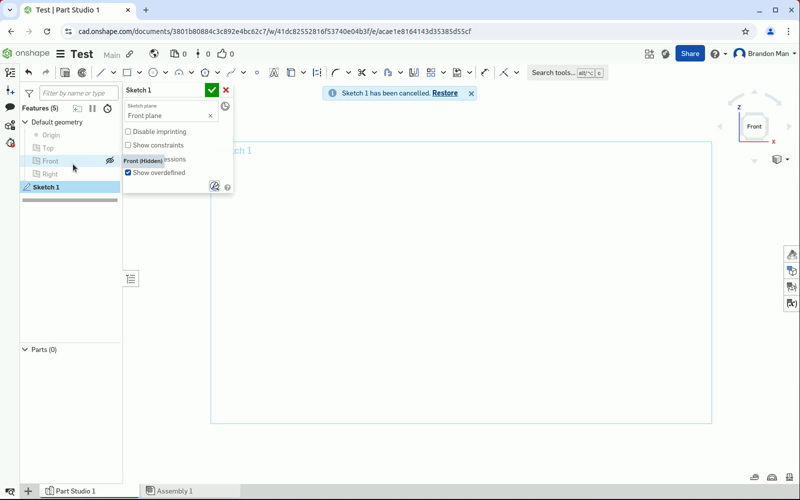
mouse_move(73, 352)
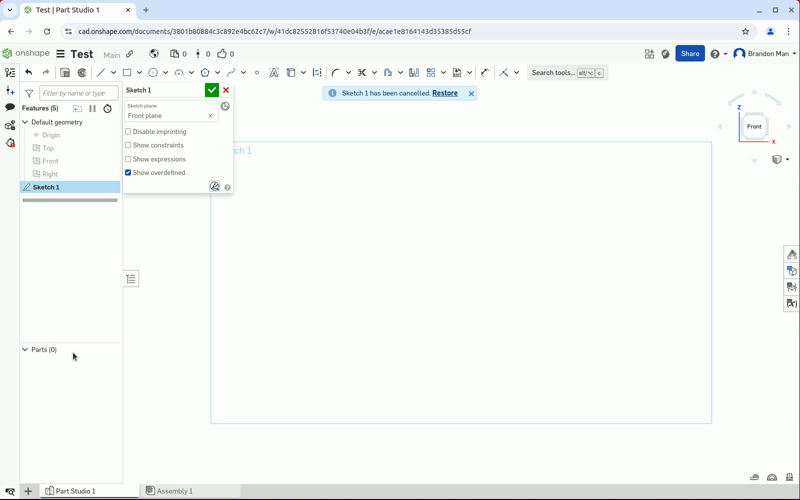
key(y)
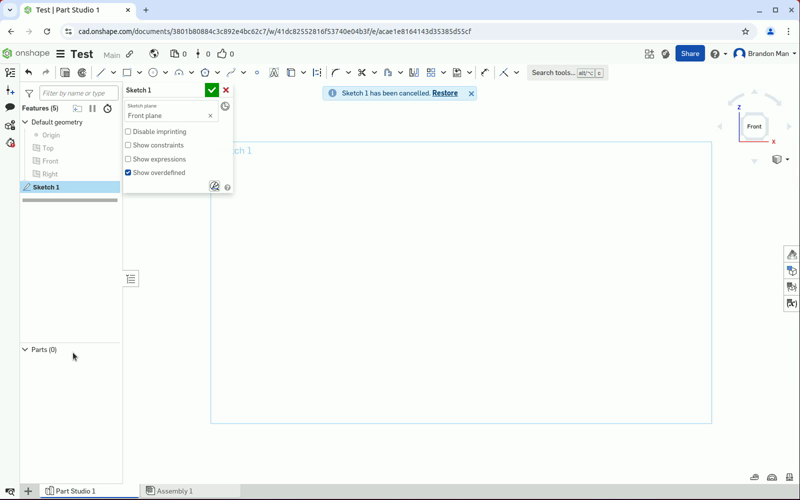
key(c)
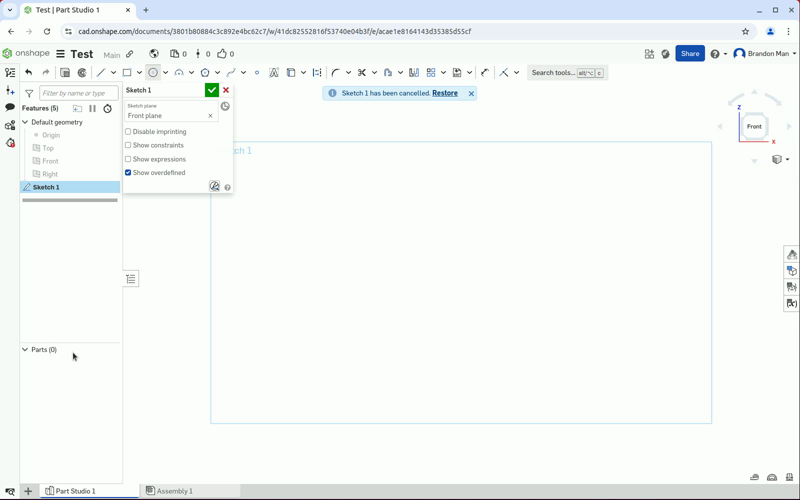
key_down(shift)
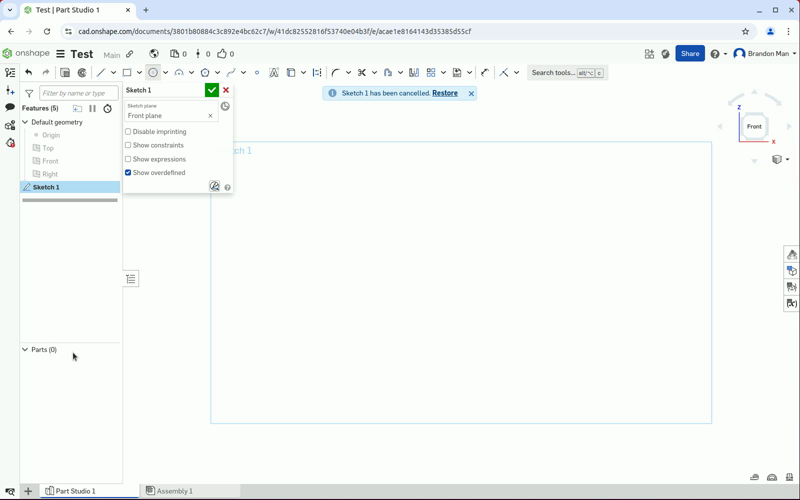
mouse_move(460, 282)
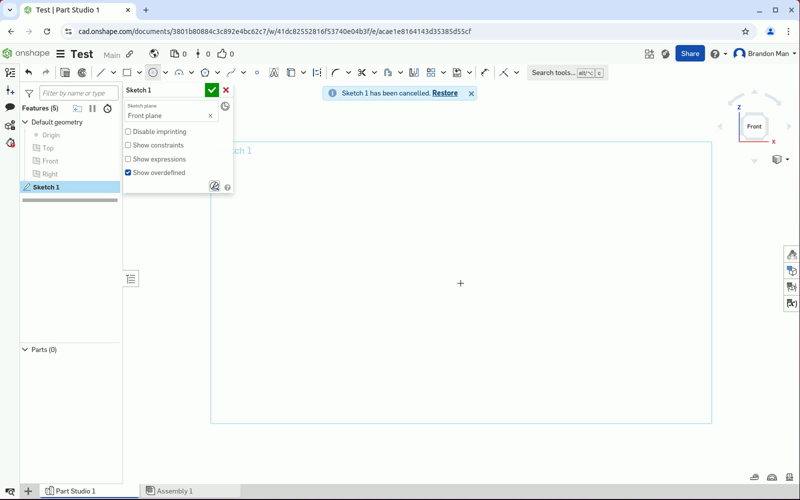
click(460, 282)
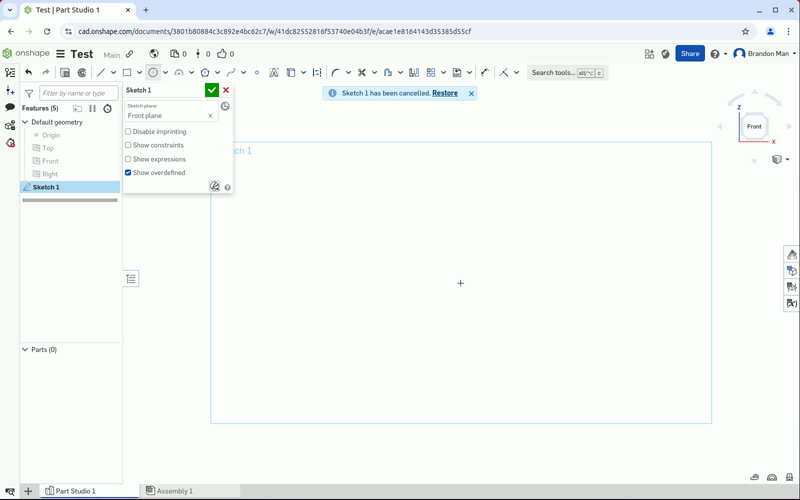
key_up(shift)
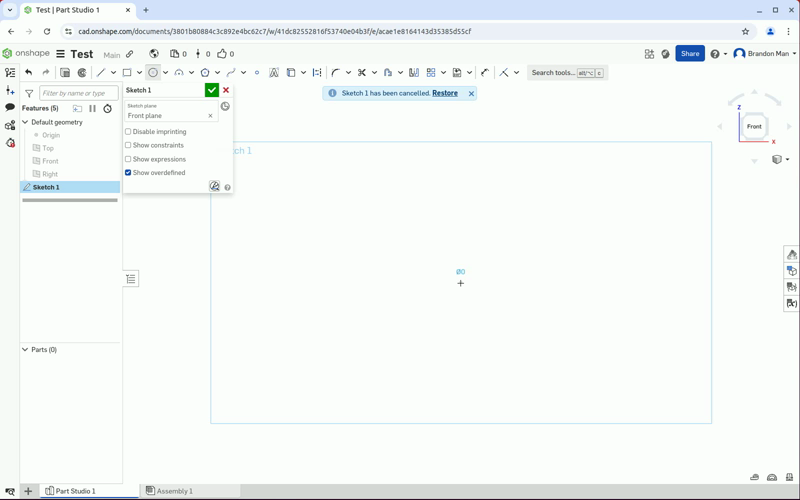
mouse_move(528, 282)
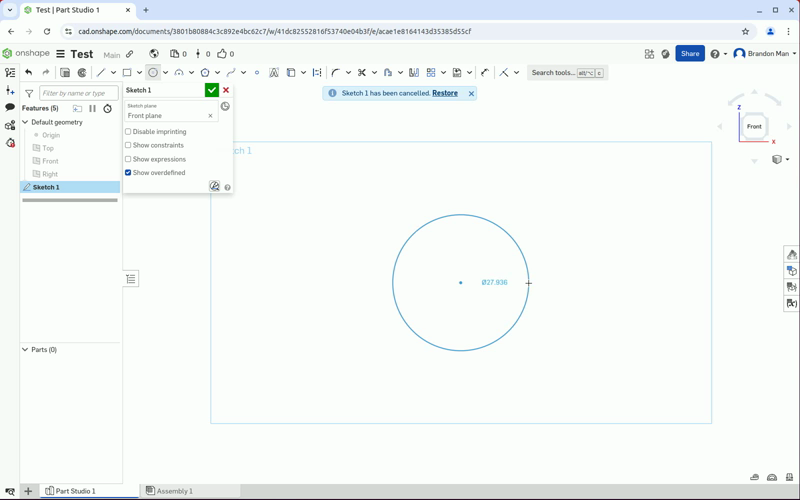
click(528, 282)
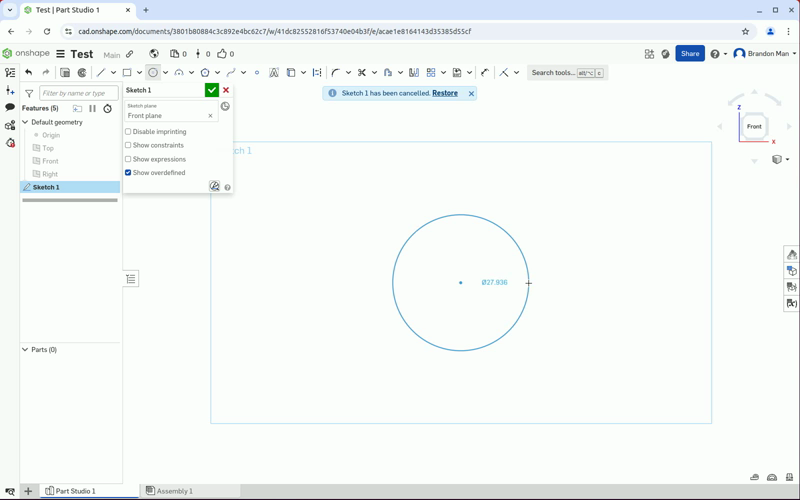
key(esc)
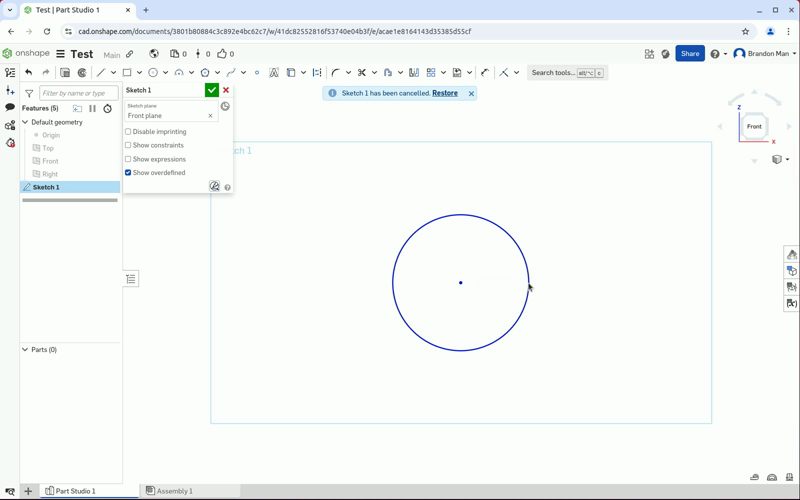
key(c)
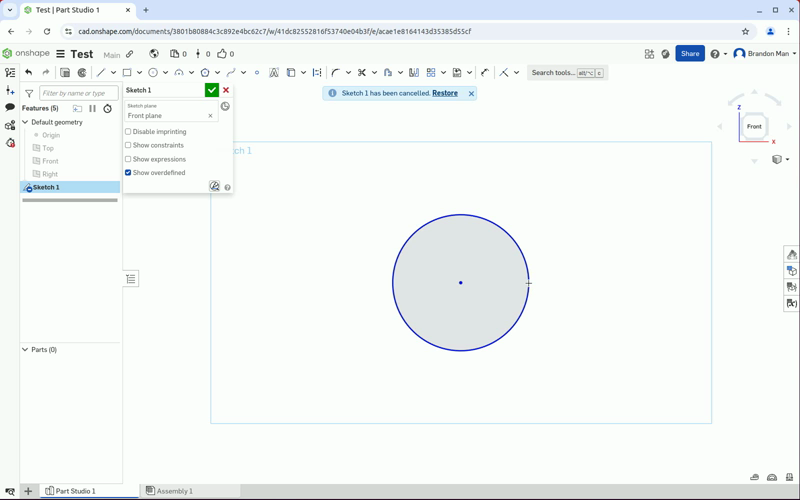
key_down(shift)
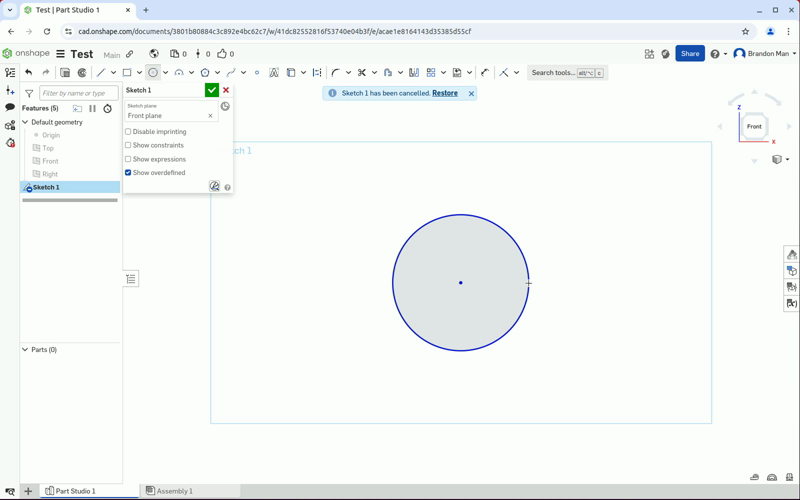
mouse_move(460, 282)
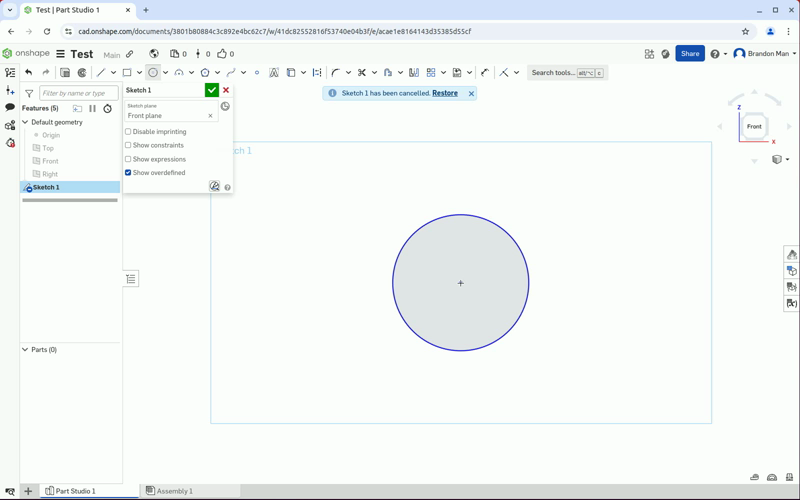
click(460, 282)
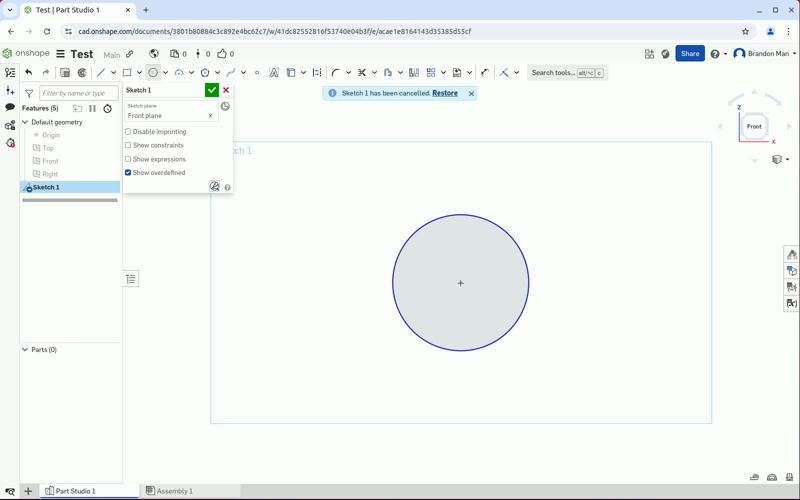
key_up(shift)
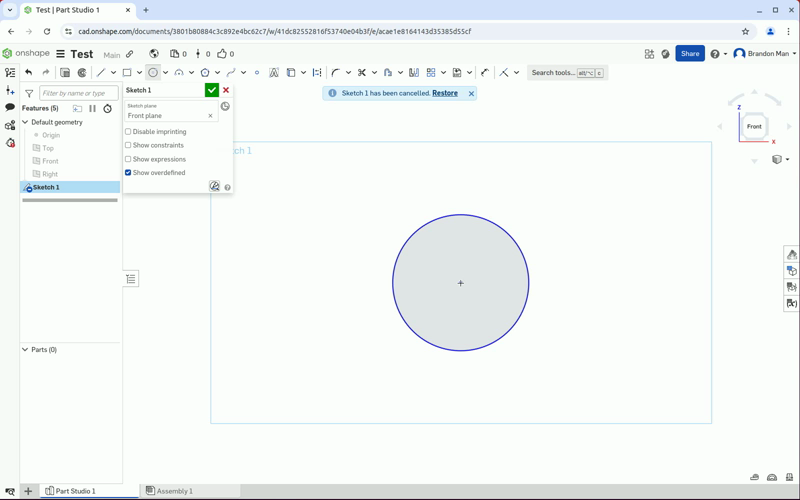
mouse_move(510, 282)
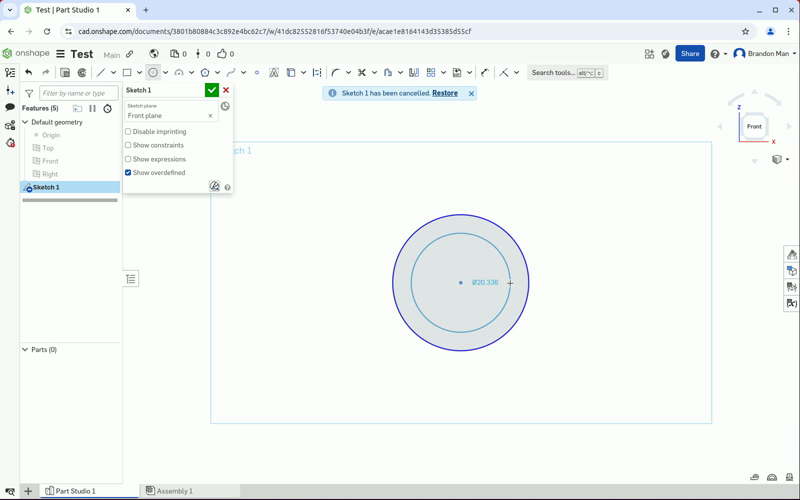
click(510, 282)
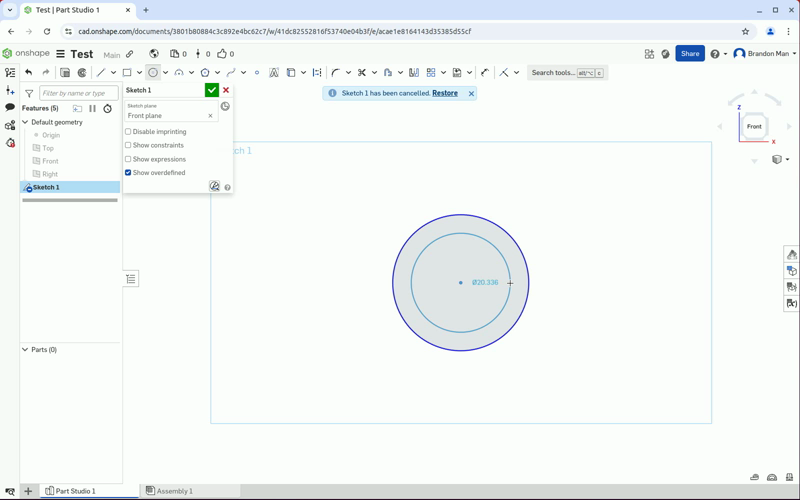
key(esc)
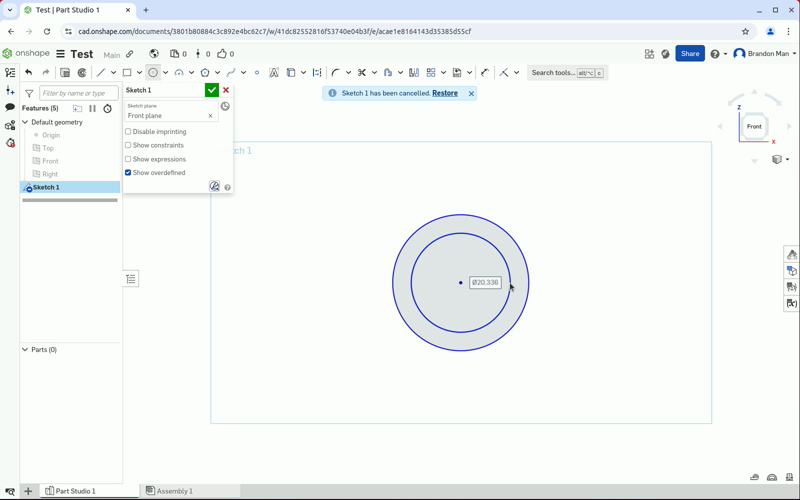
mouse_move(516, 312)
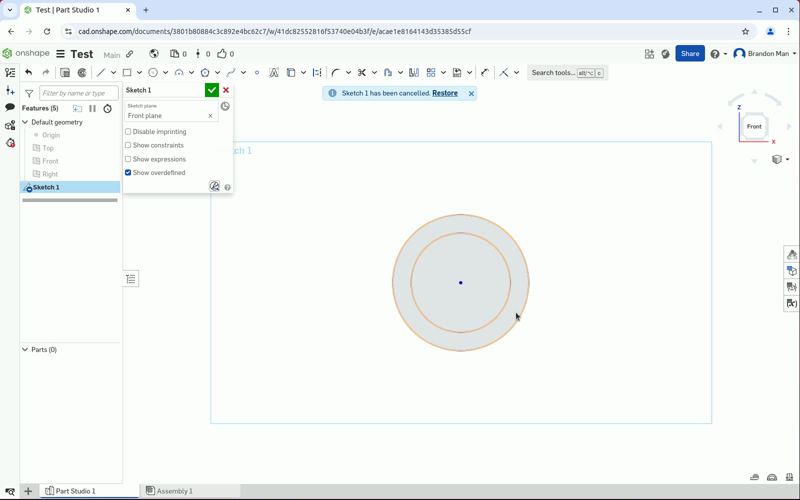
click(516, 312)
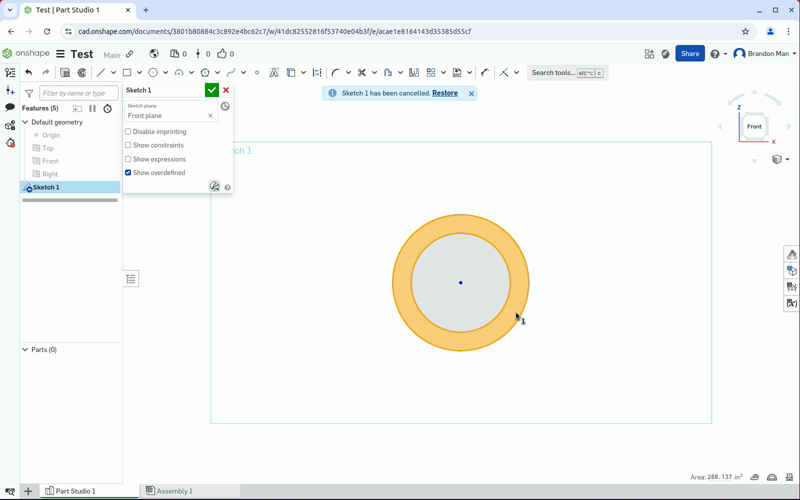
mouse_move(73, 352)
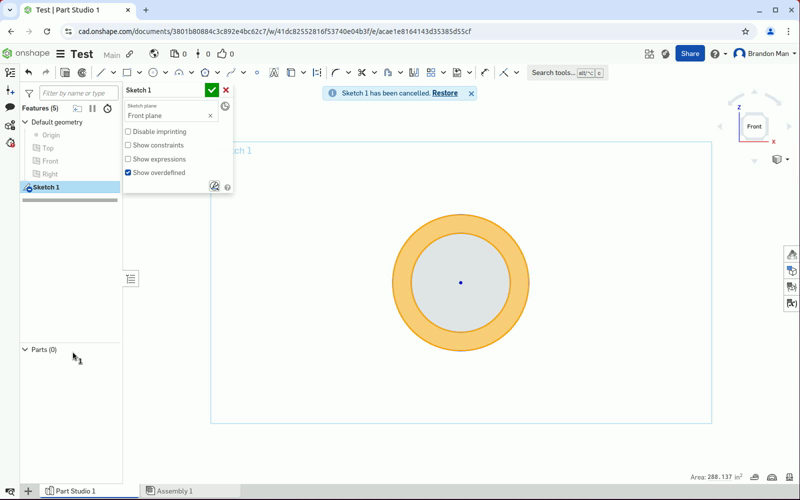
key(shift+y)
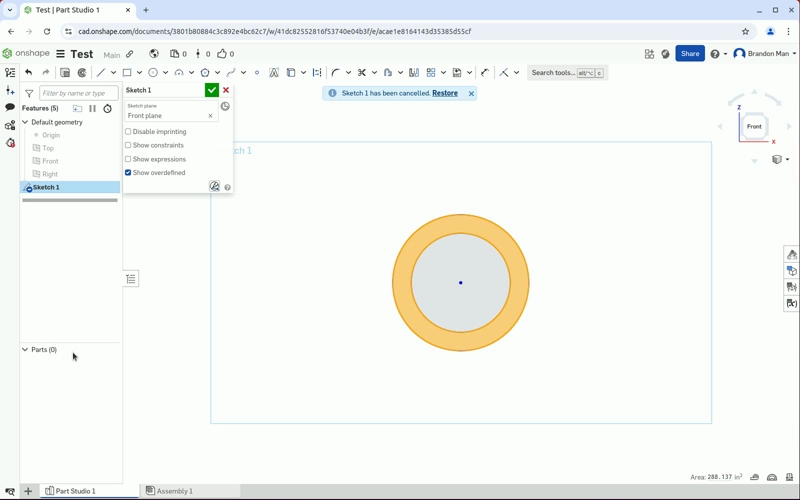
key(shift+e)
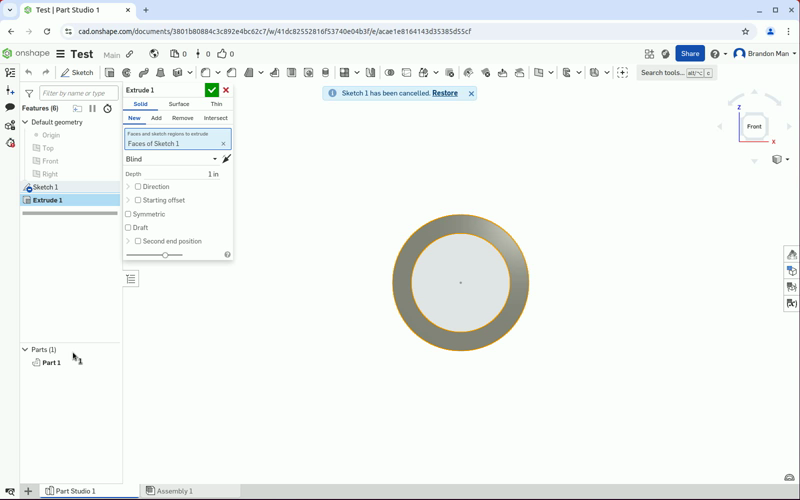
mouse_move(143, 106)
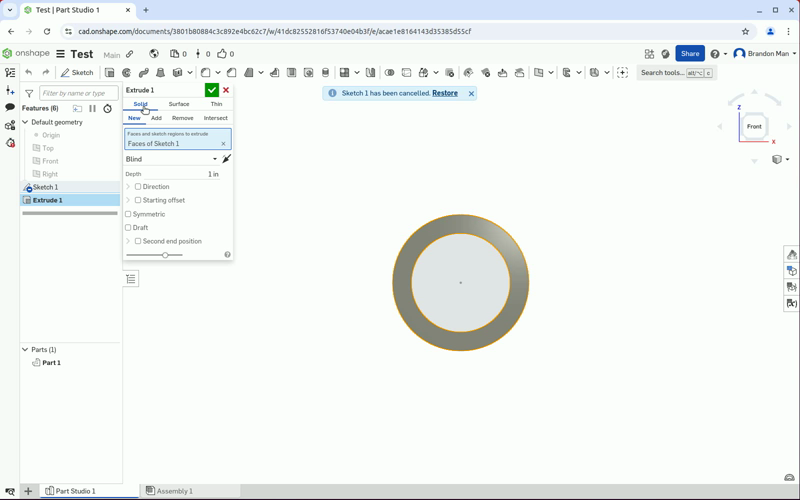
click(143, 106)
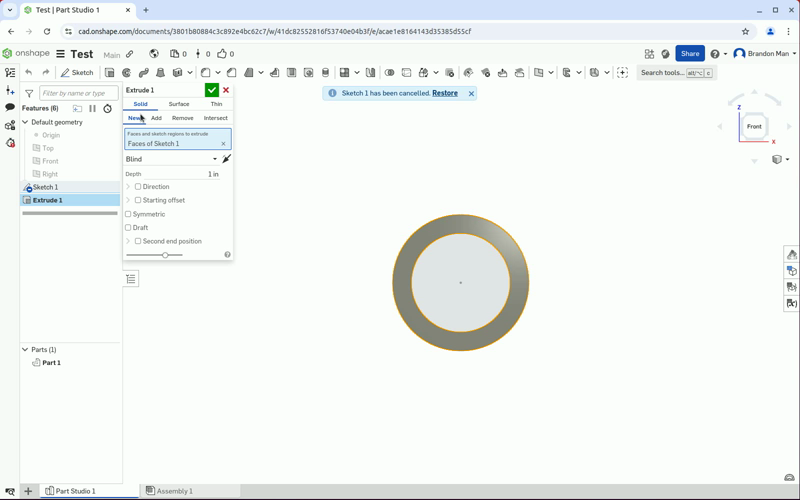
mouse_move(137, 120)
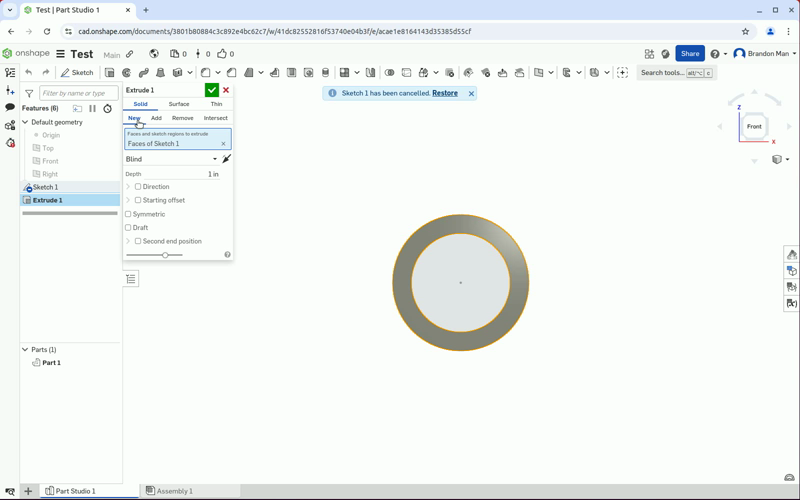
click(137, 120)
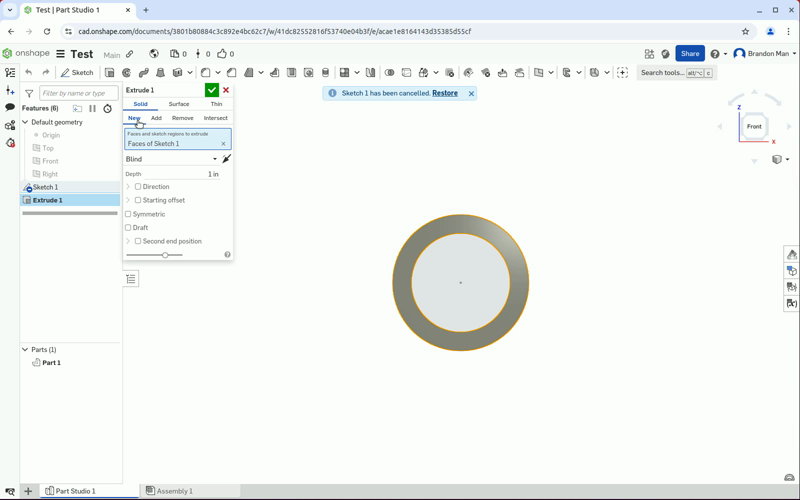
key(tab, 4)
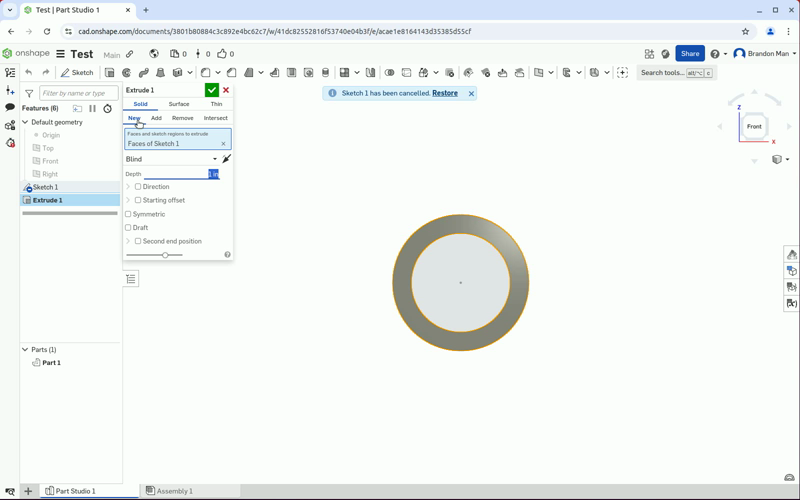
text(15.646)
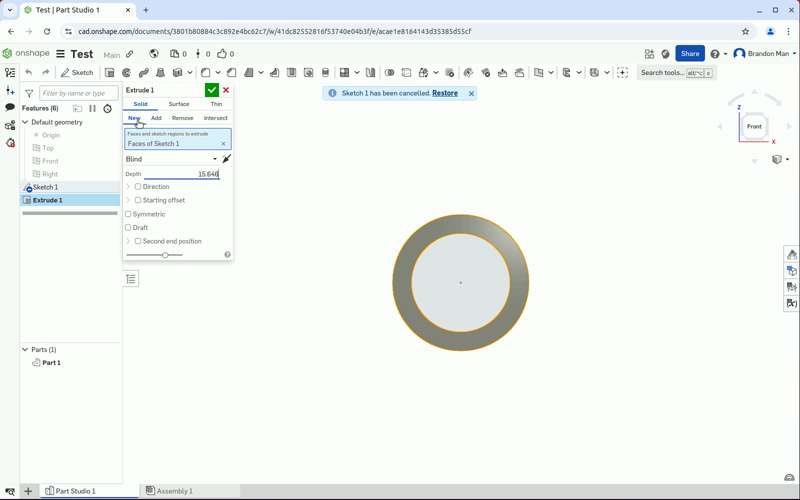
key(enter)
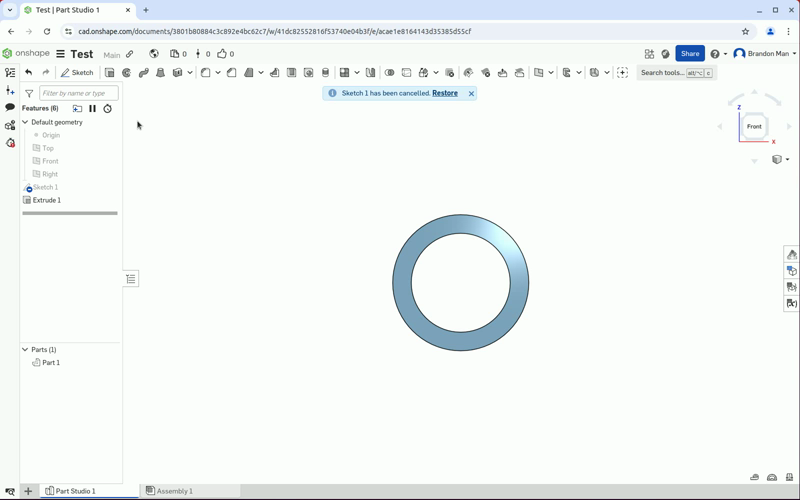
key(shift+h)
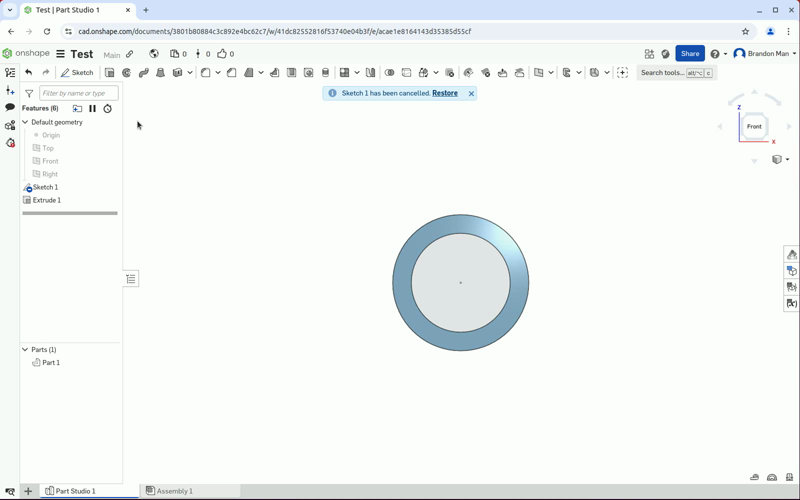
key(shift+h)
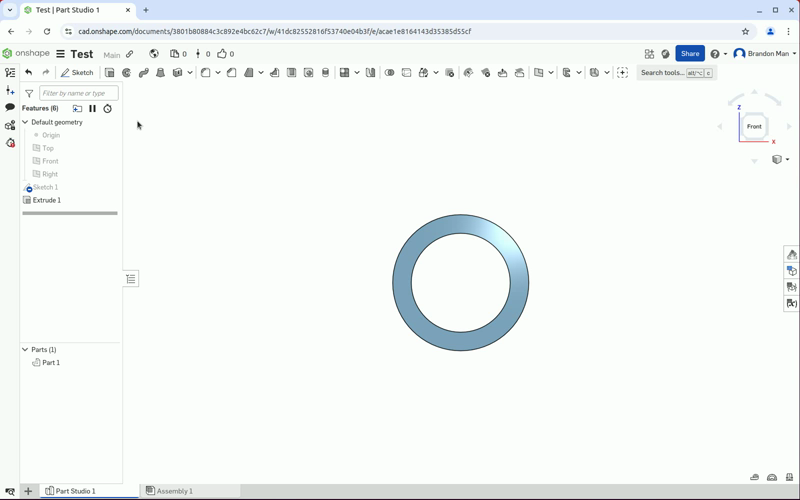
mouse_move(73, 189)
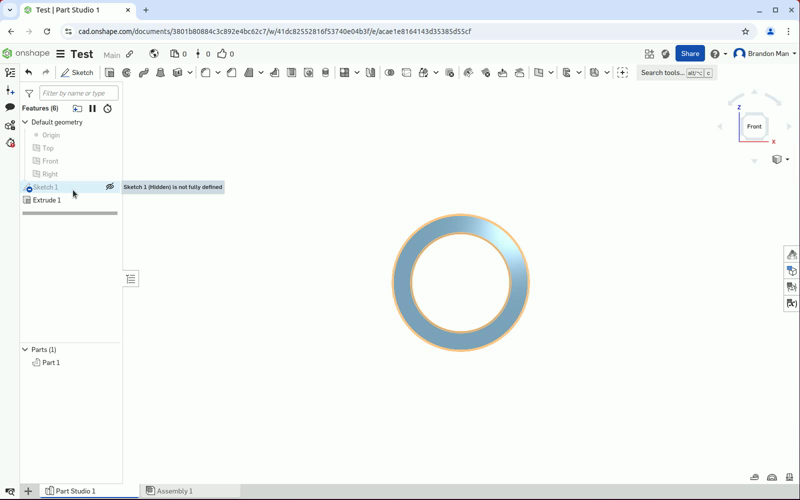
click(73, 189)
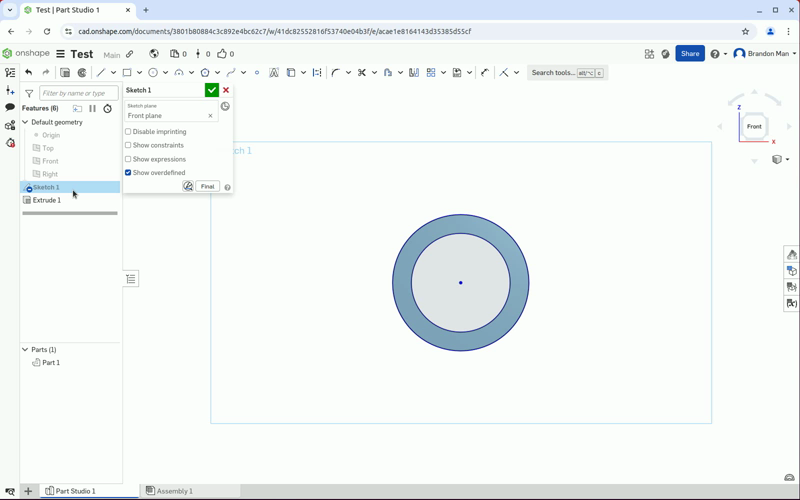
mouse_move(229, 92)
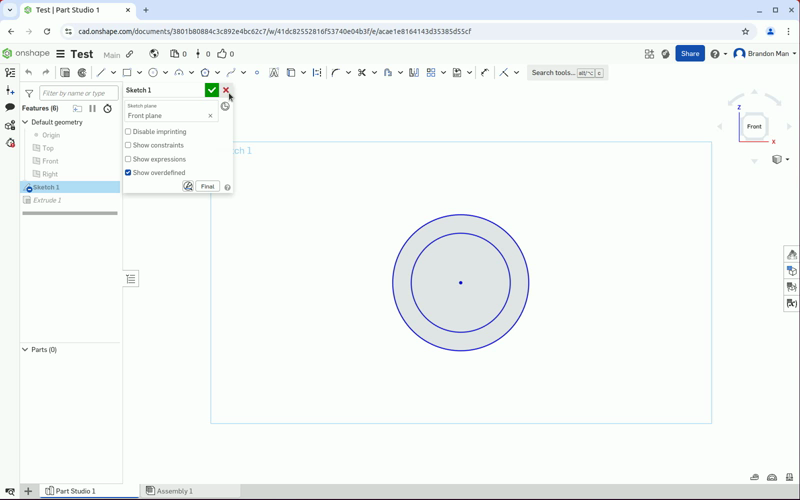
click(229, 92)
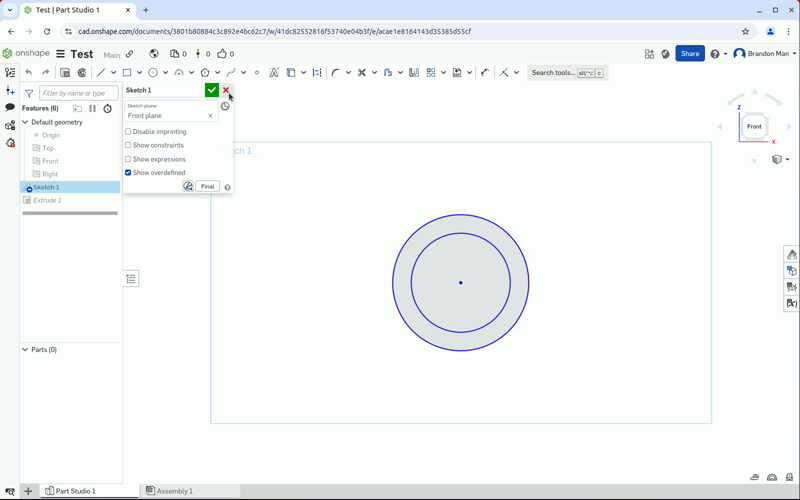
key(shift+s)
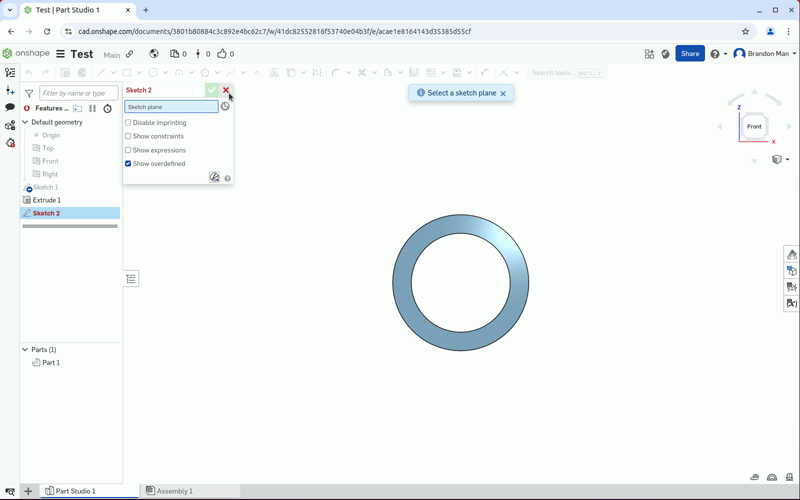
mouse_move(73, 163)
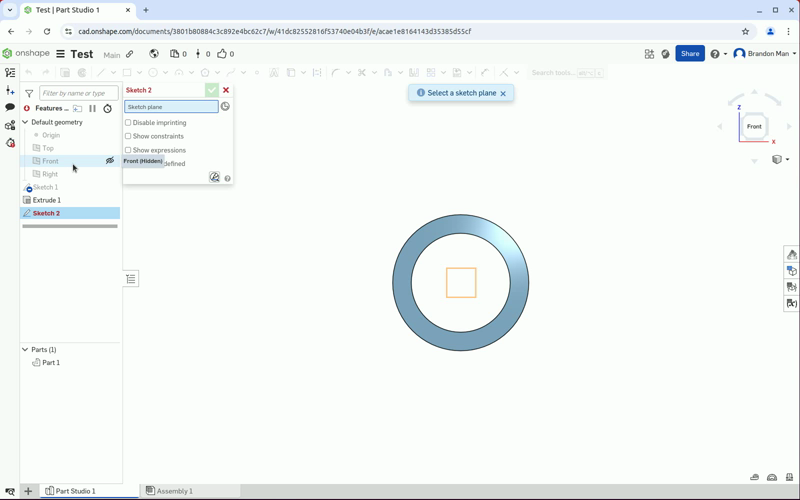
click(73, 163)
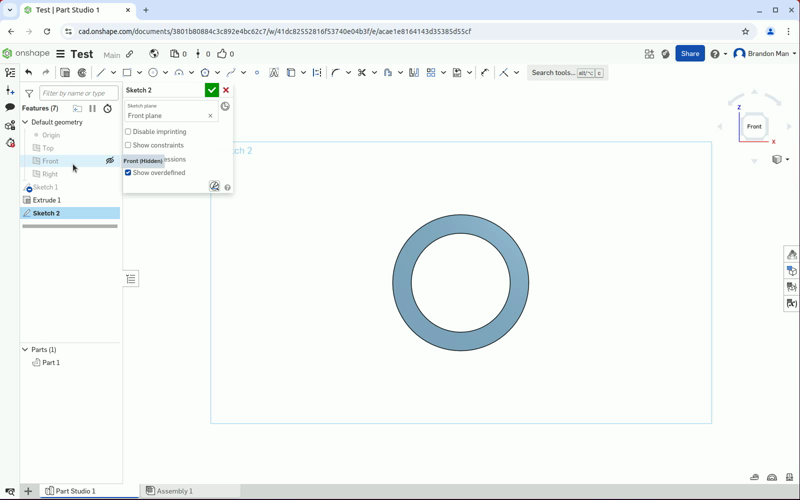
mouse_move(73, 352)
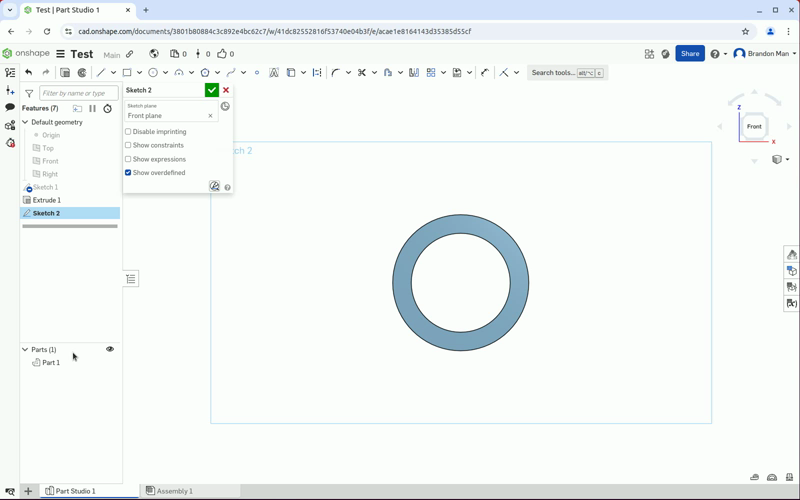
key(y)
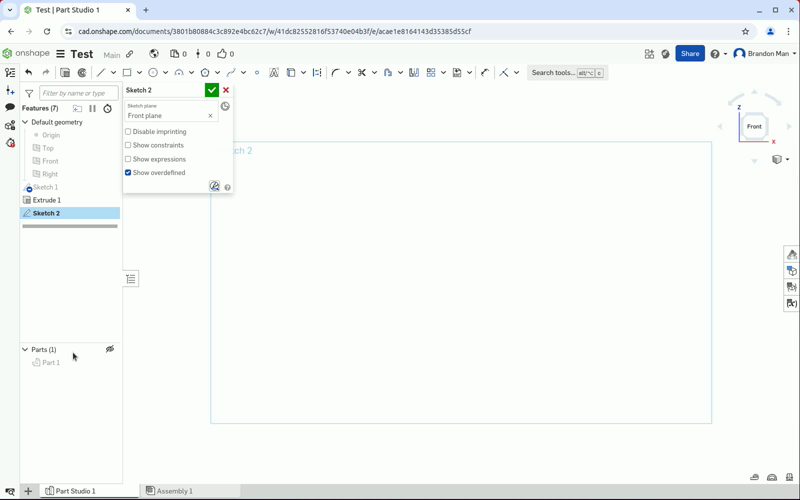
key(l)
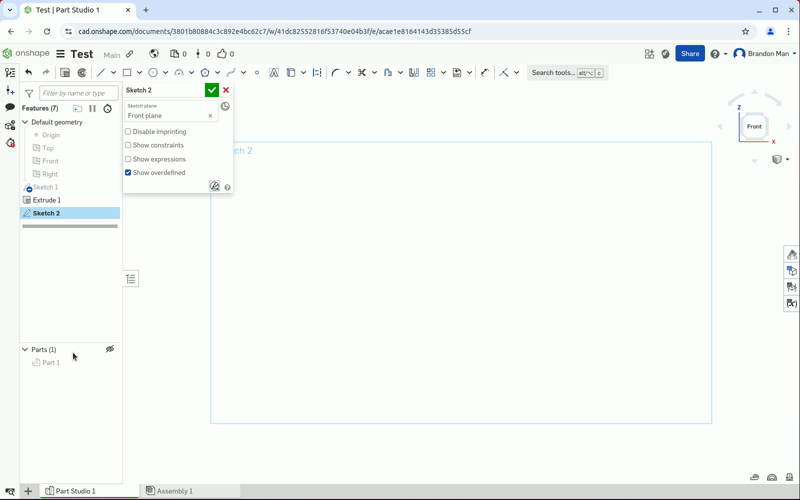
key_down(shift)
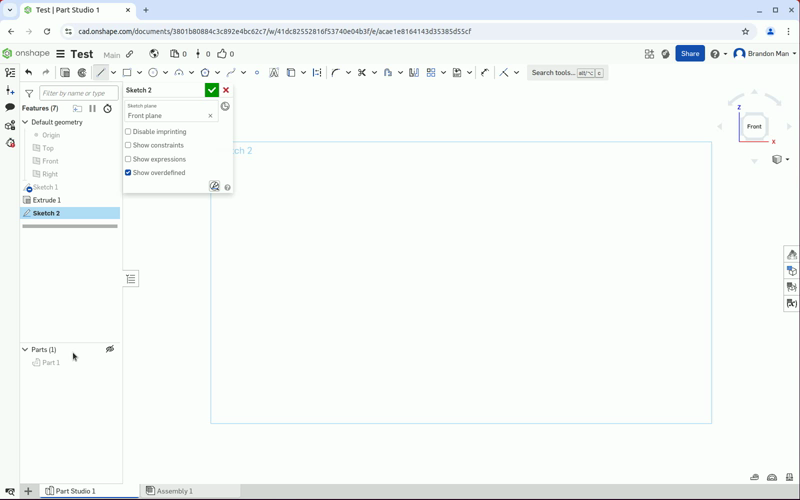
mouse_move(348, 359)
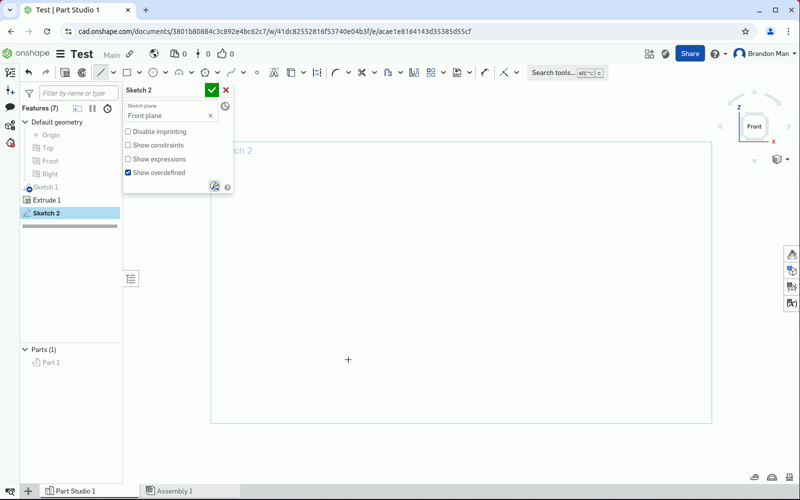
click(348, 359)
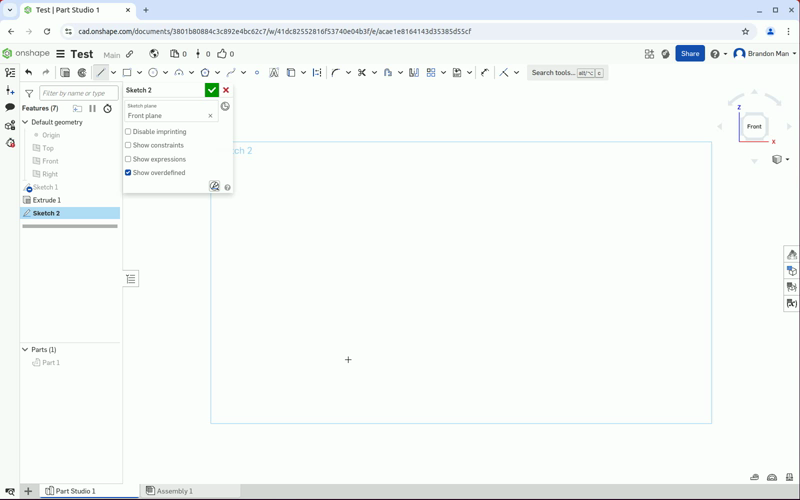
key_up(shift)
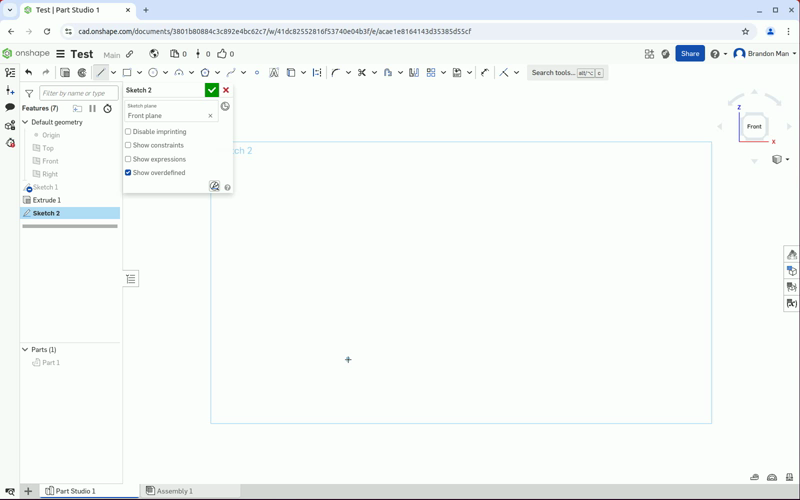
key_down(shift)
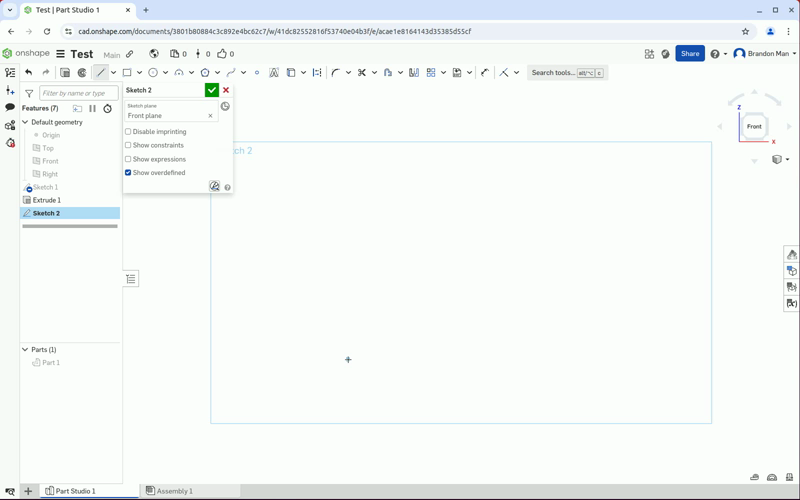
mouse_move(572, 359)
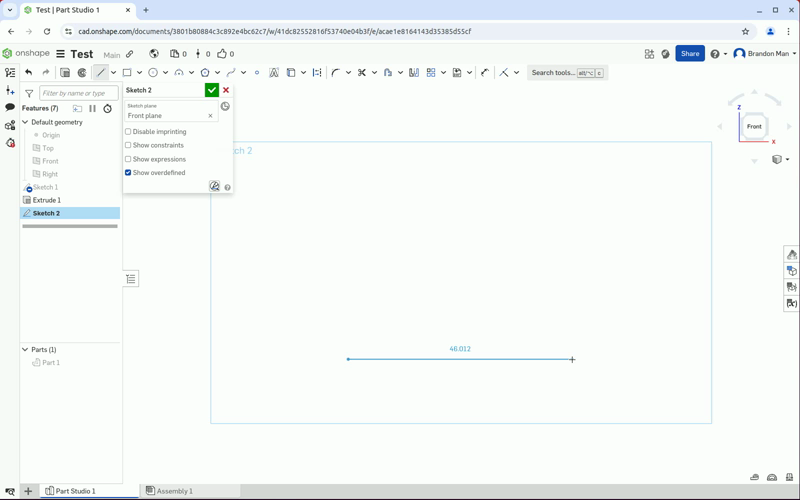
click(572, 359)
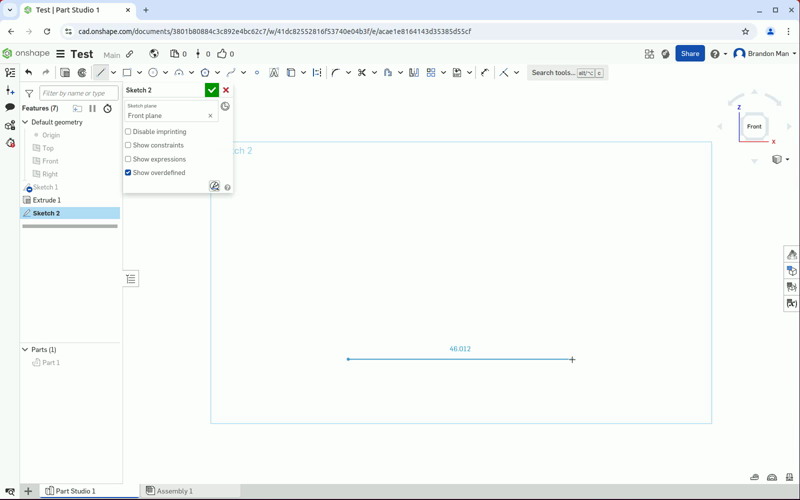
key_up(shift)
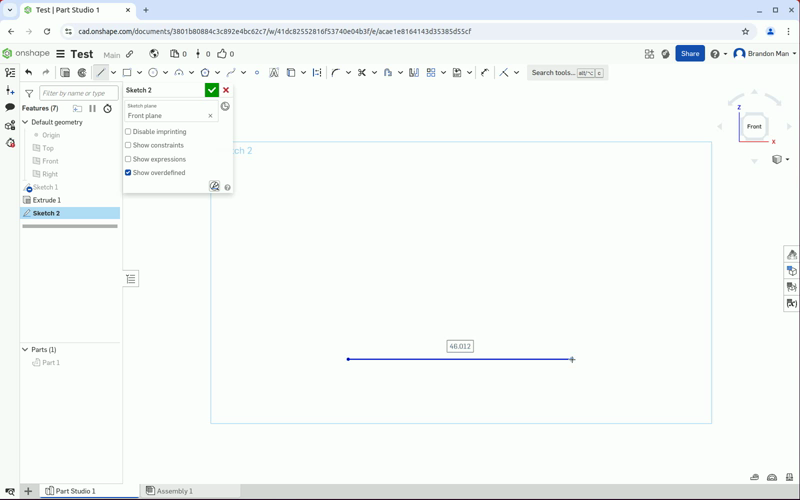
key_down(shift)
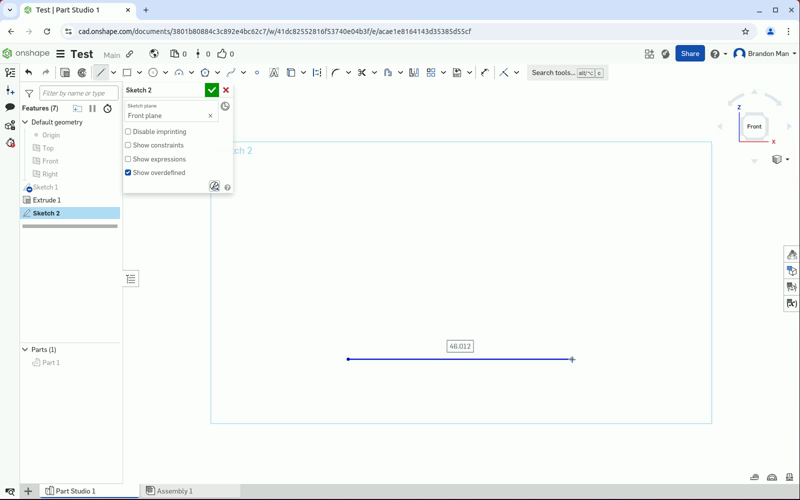
mouse_move(589, 359)
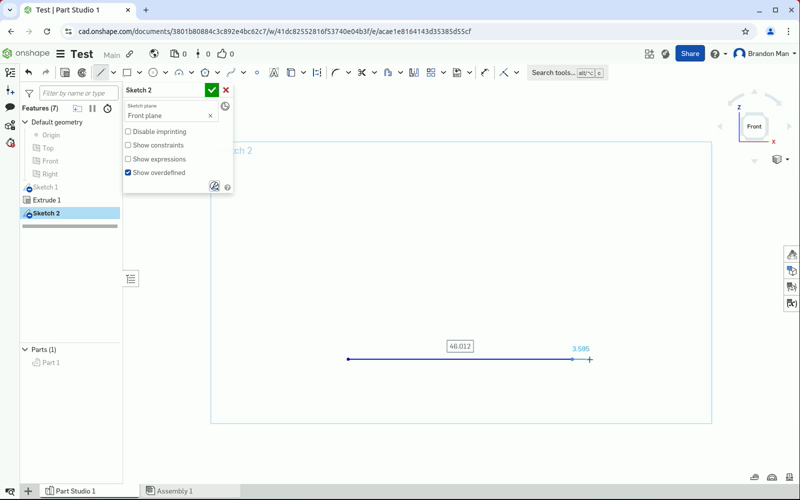
mouse_move(572, 333)
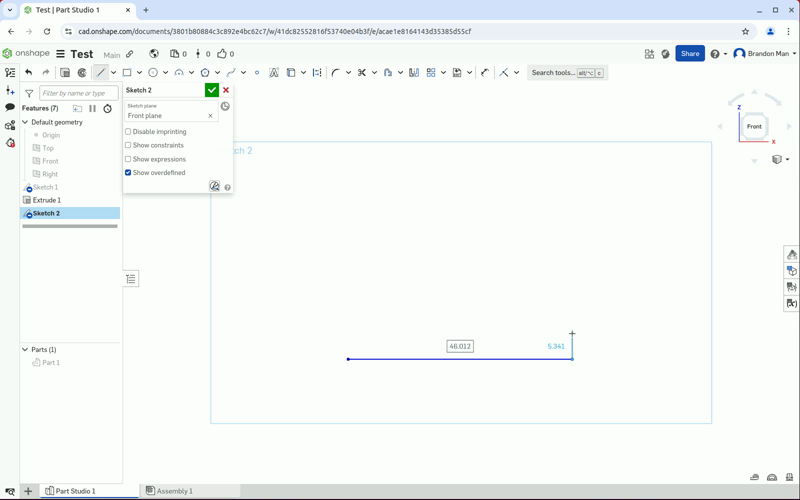
click(572, 333)
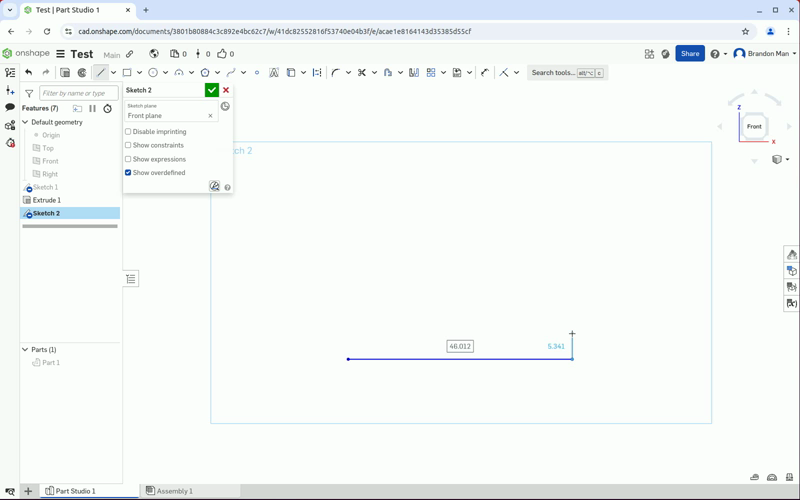
key_up(shift)
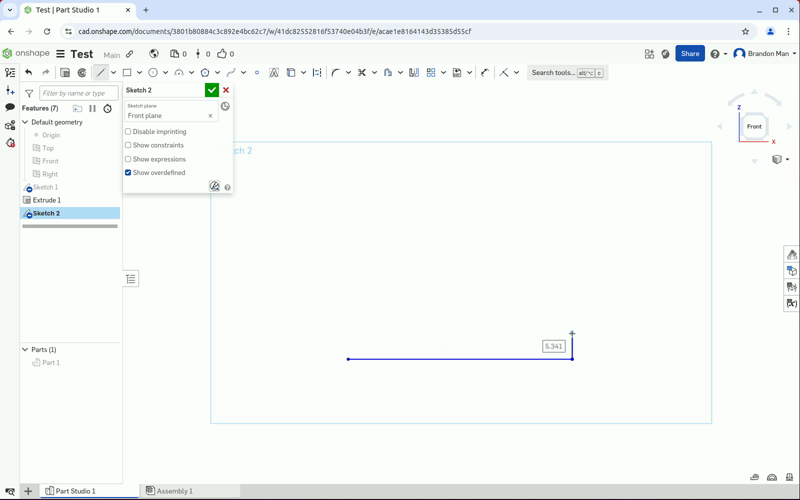
key_down(shift)
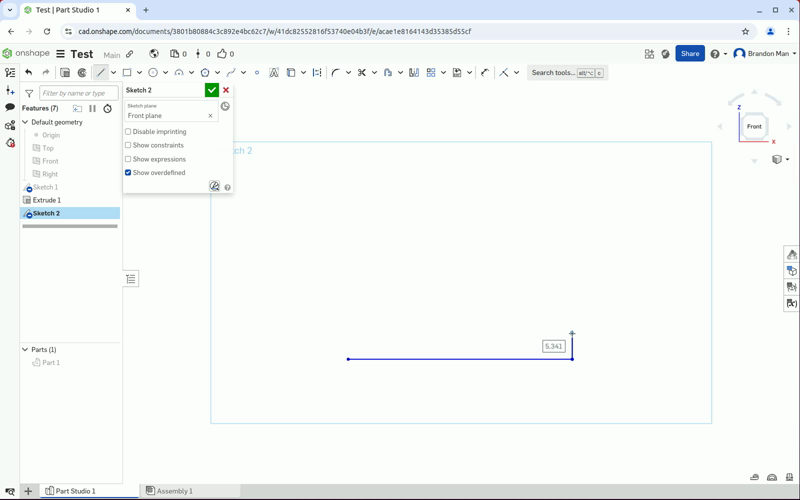
mouse_move(589, 333)
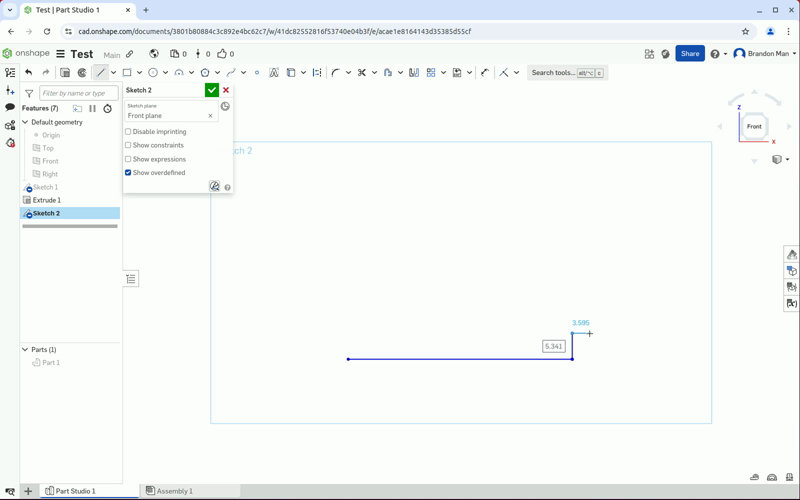
mouse_move(527, 333)
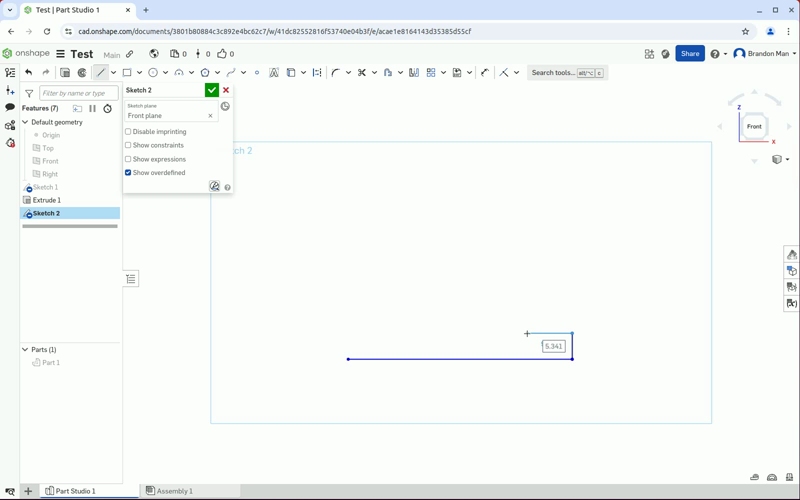
click(527, 333)
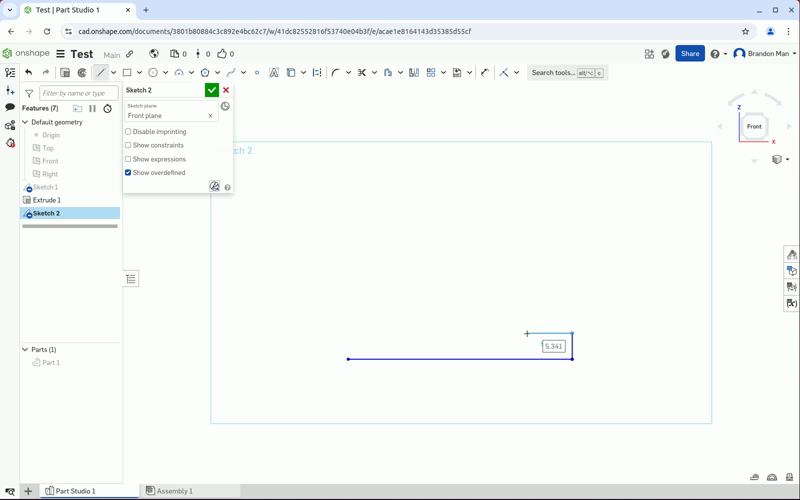
key_up(shift)
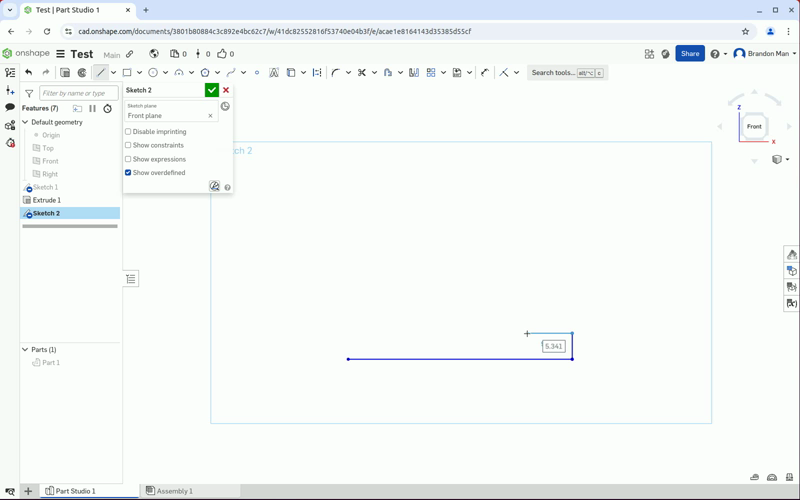
key_down(shift)
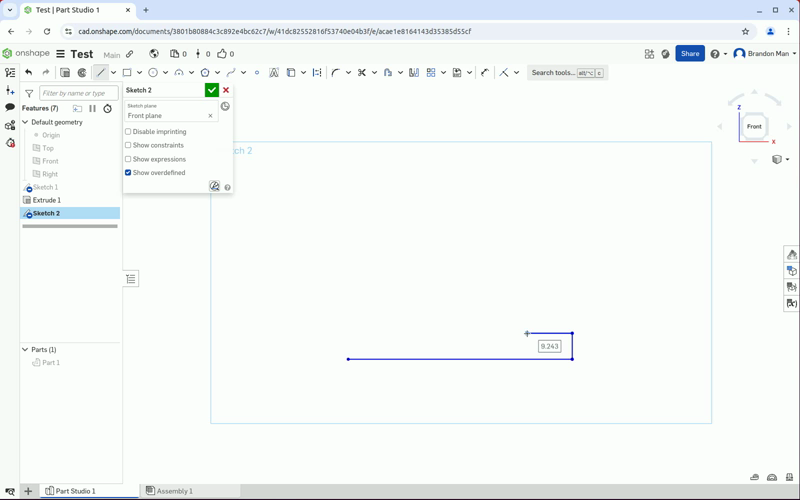
mouse_move(557, 333)
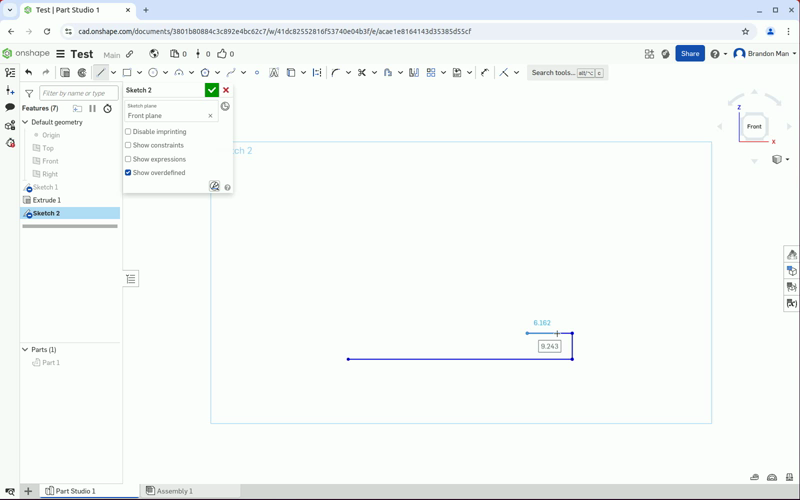
mouse_move(527, 283)
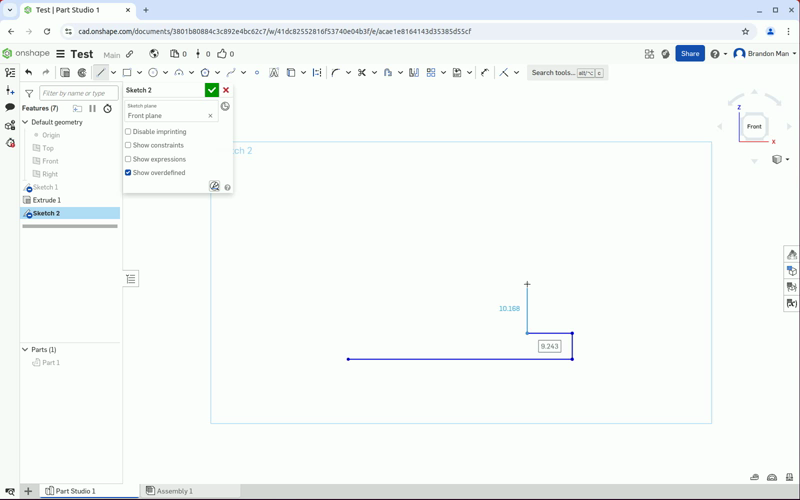
click(527, 283)
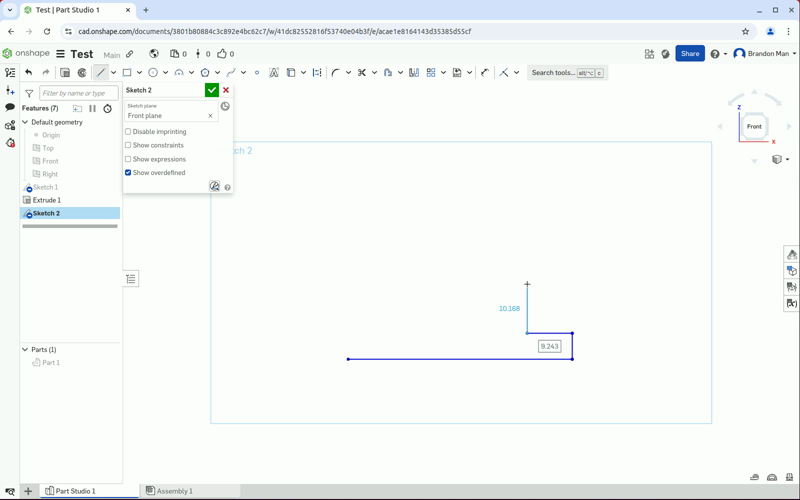
key_up(shift)
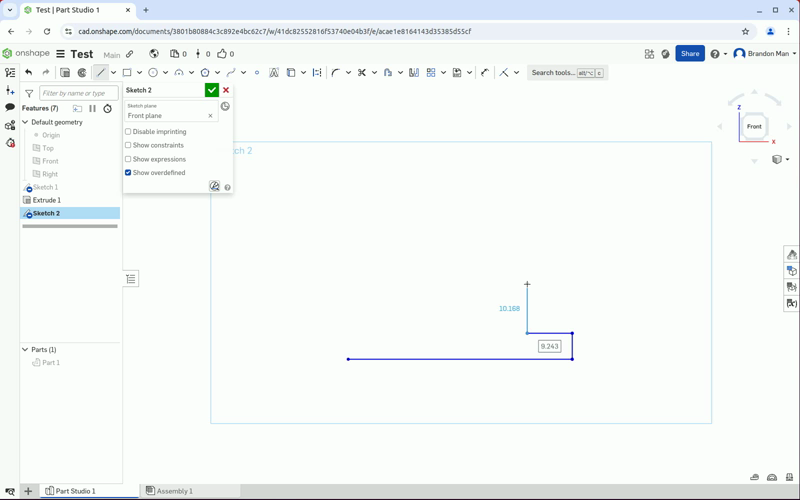
key(esc)
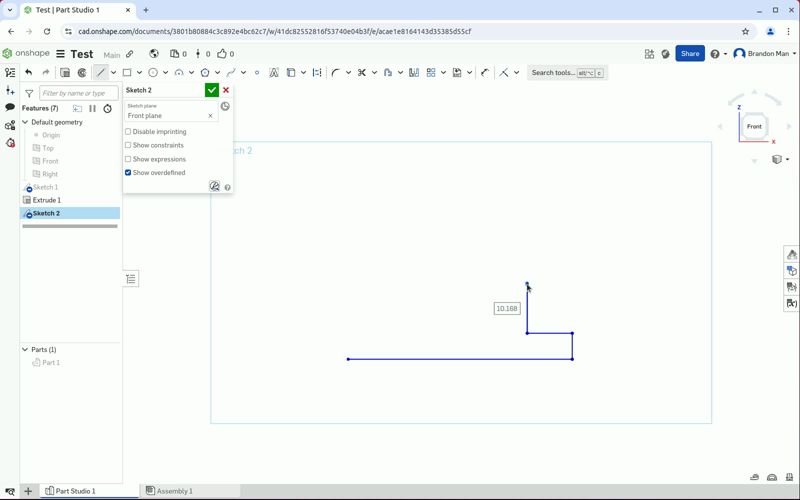
key(a)
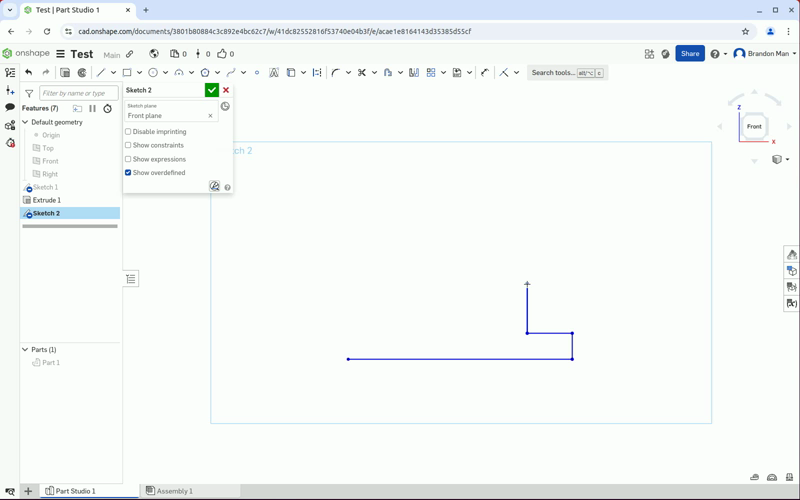
mouse_move(527, 283)
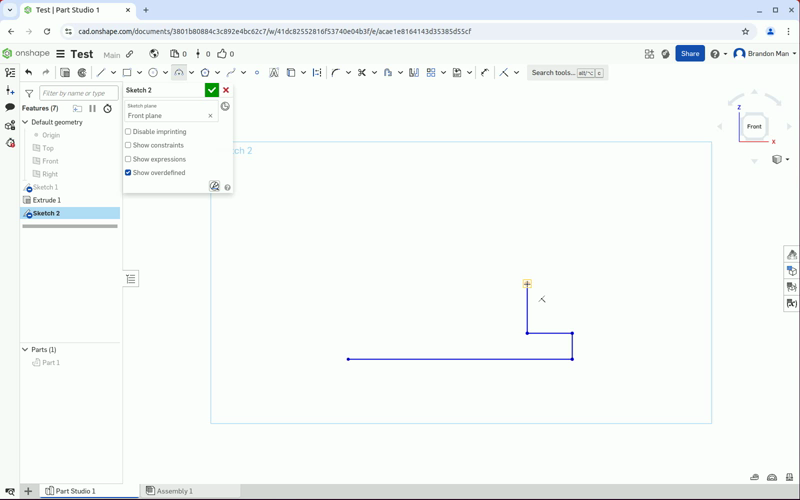
click(527, 283)
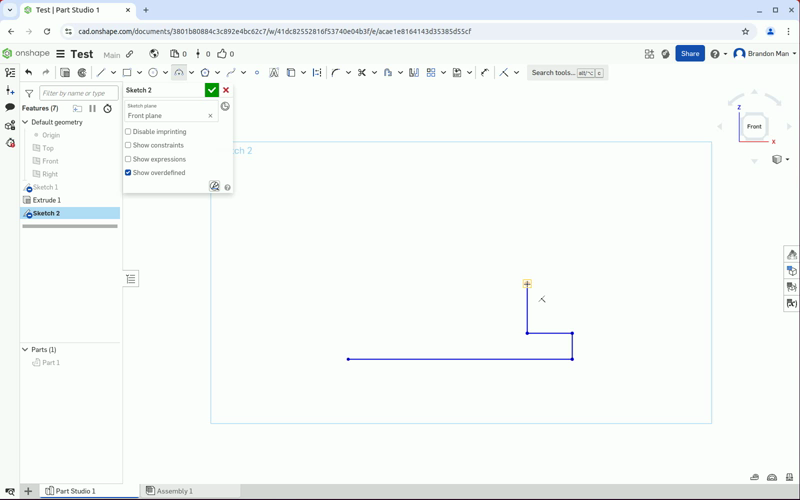
key_down(shift)
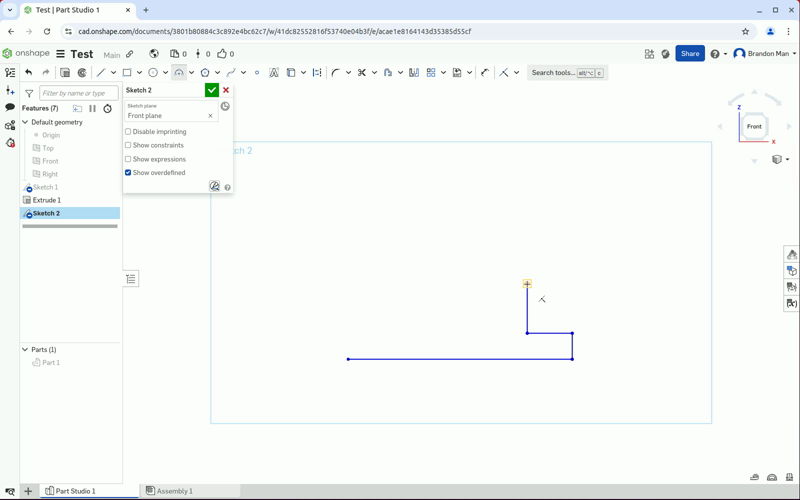
mouse_move(392, 283)
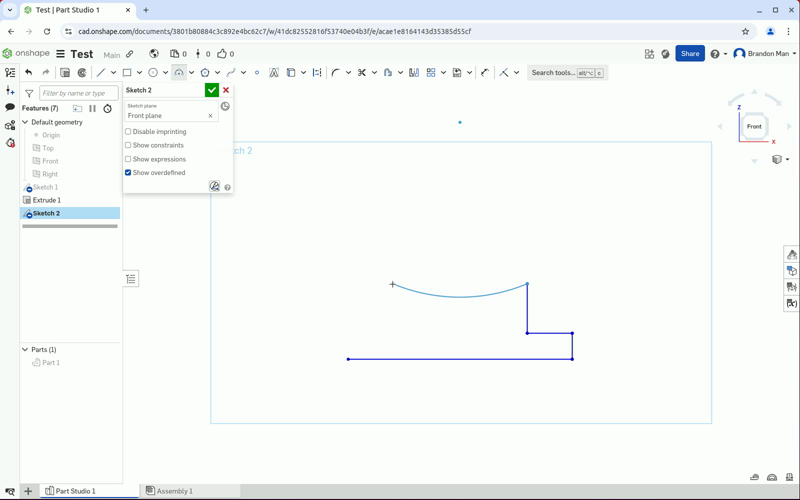
click(392, 283)
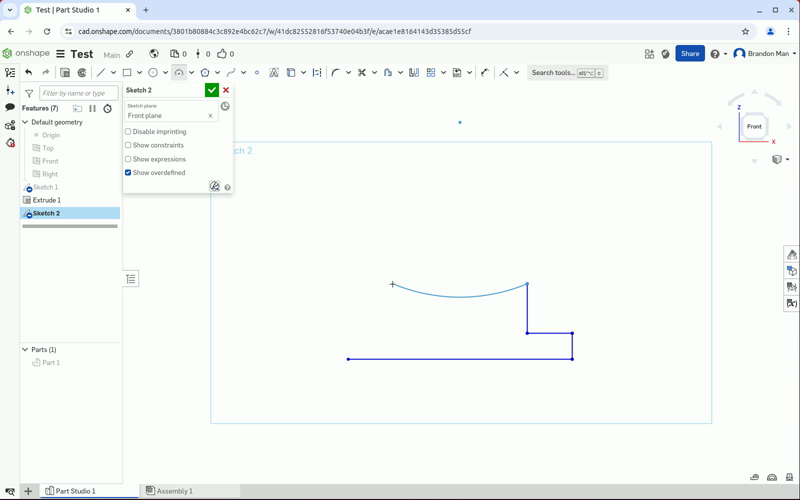
mouse_move(460, 351)
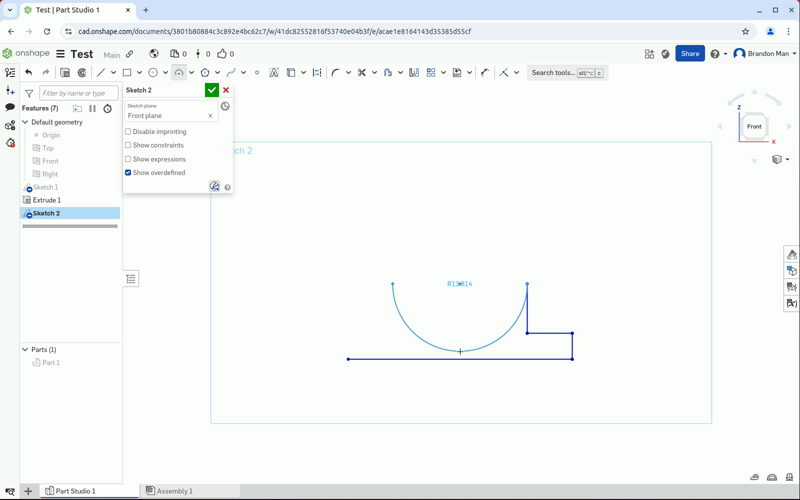
click(460, 351)
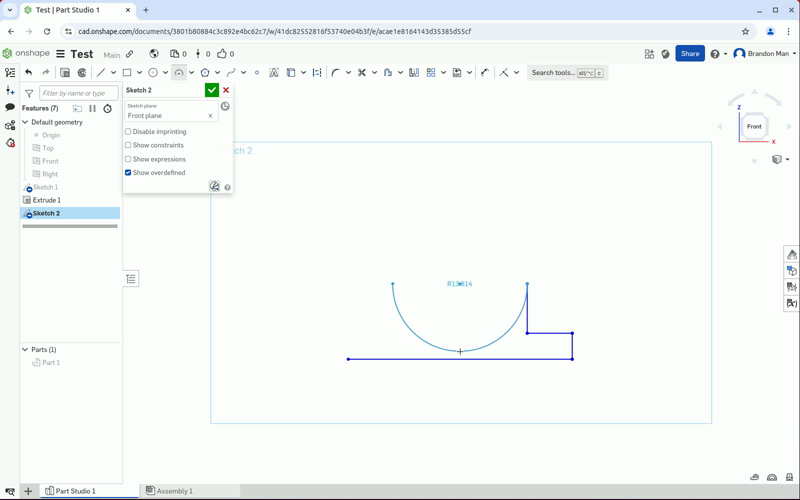
key_up(shift)
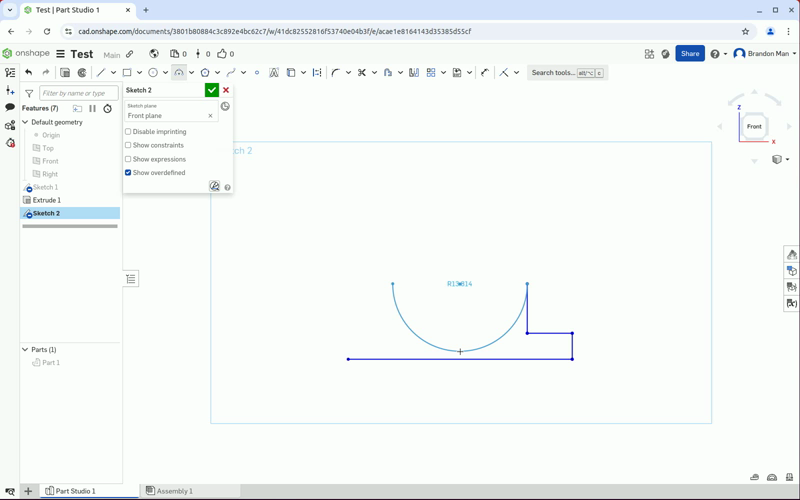
key(esc)
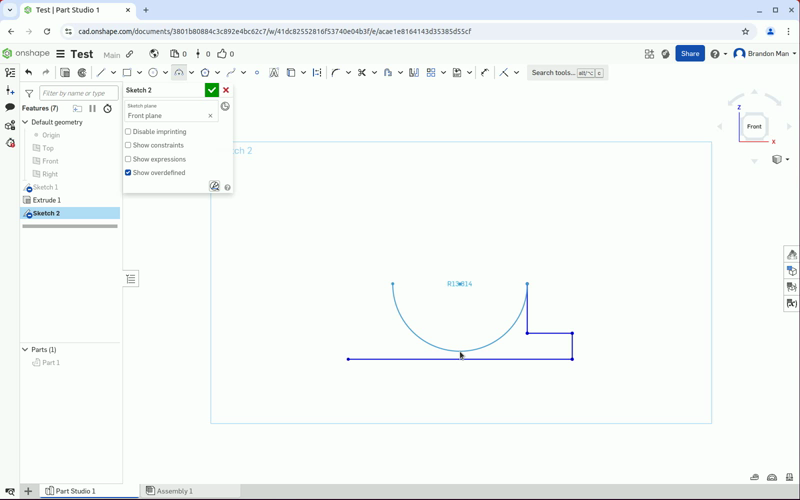
key(l)
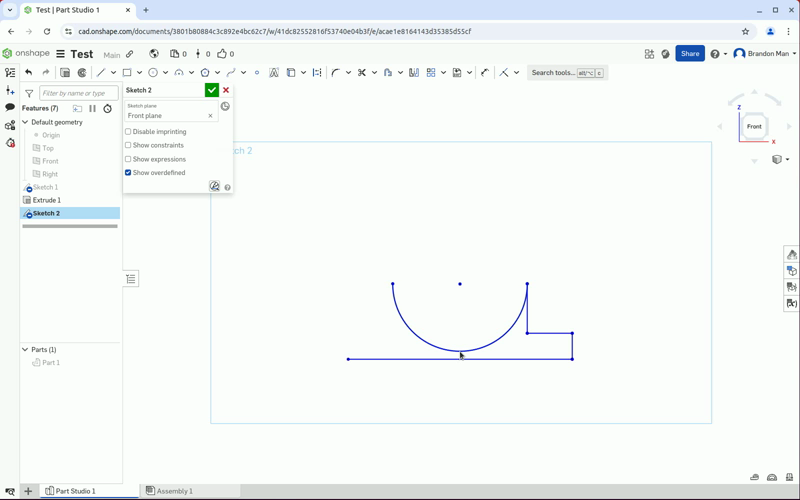
mouse_move(392, 283)
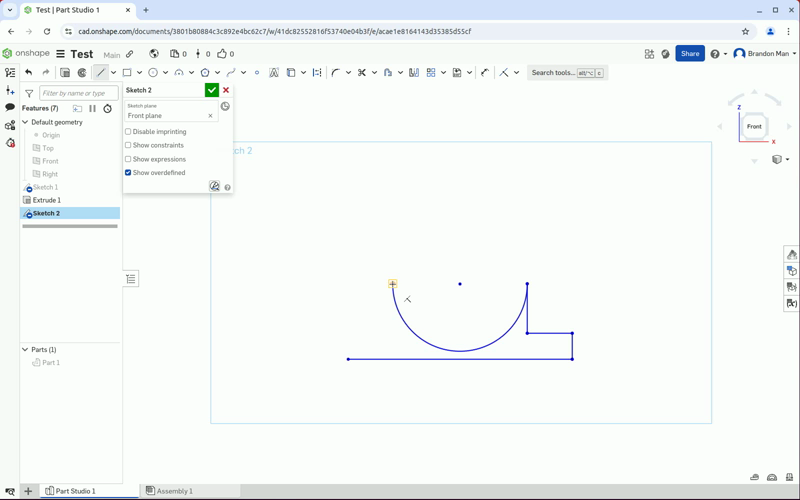
click(392, 283)
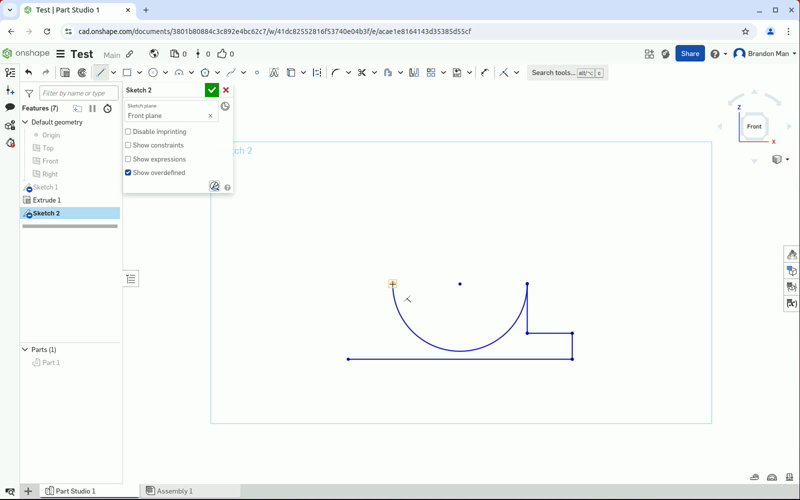
key_down(shift)
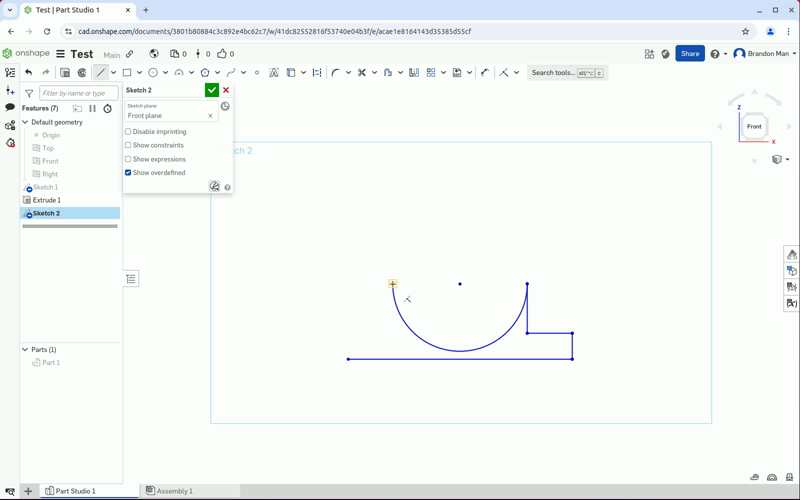
mouse_move(422, 283)
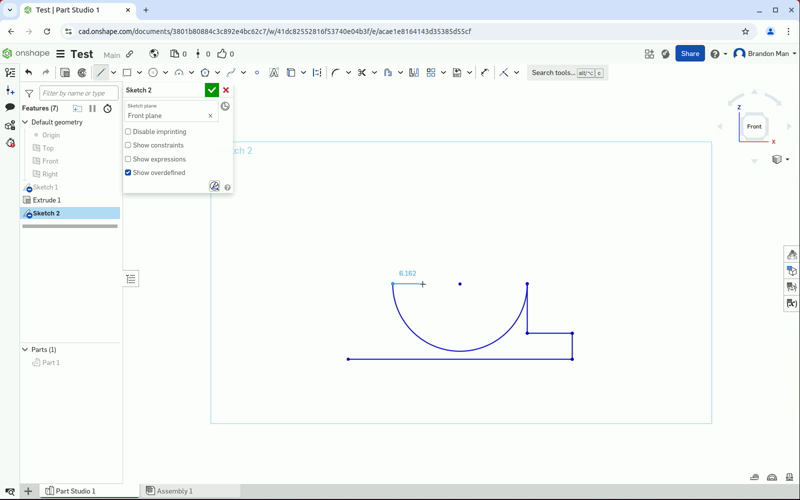
mouse_move(392, 333)
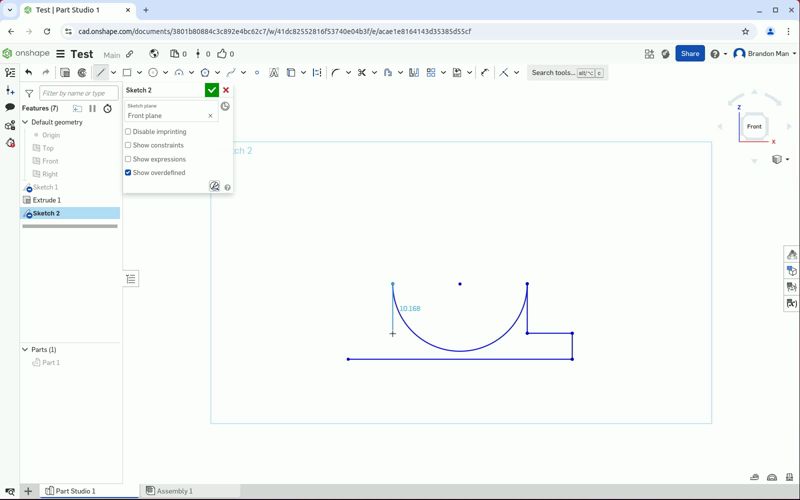
click(392, 333)
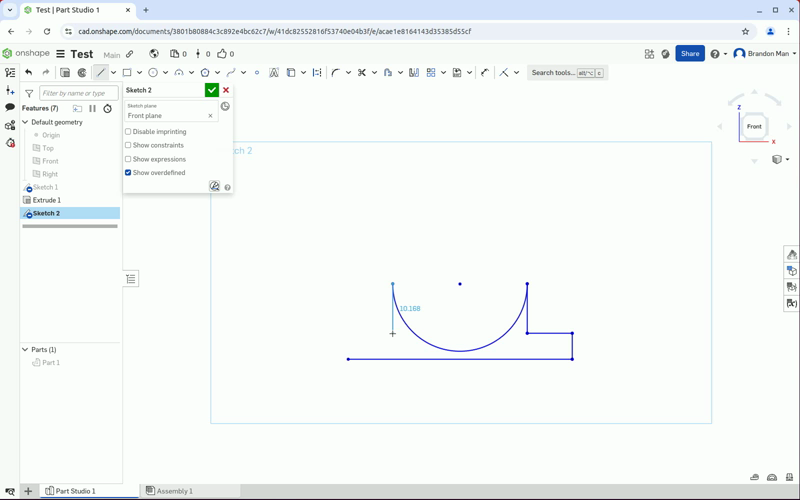
key_up(shift)
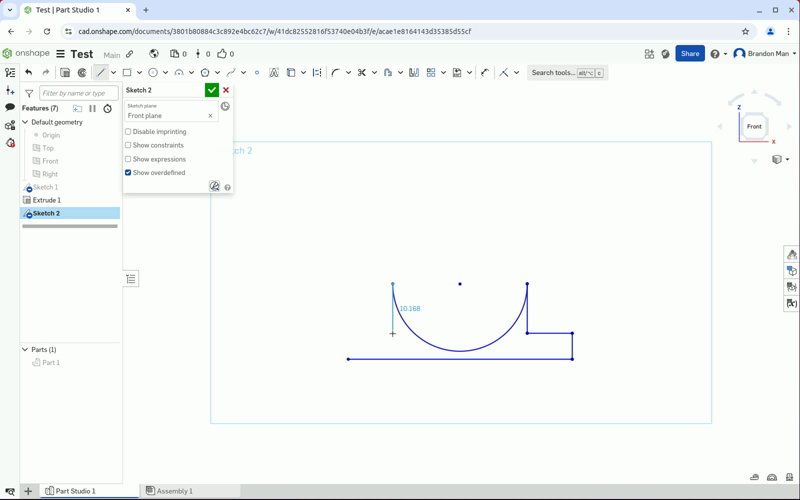
key_down(shift)
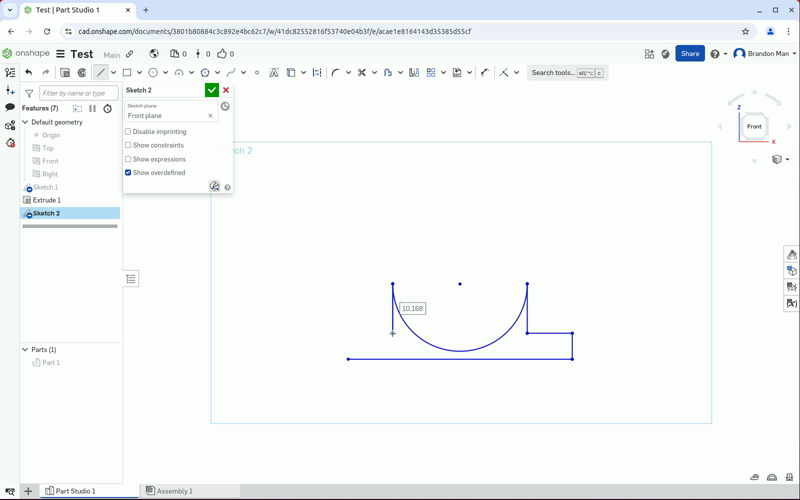
mouse_move(422, 333)
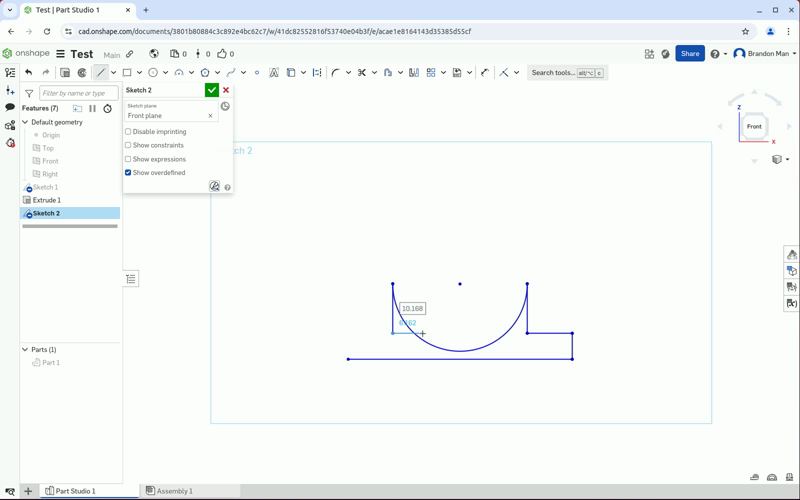
mouse_move(348, 333)
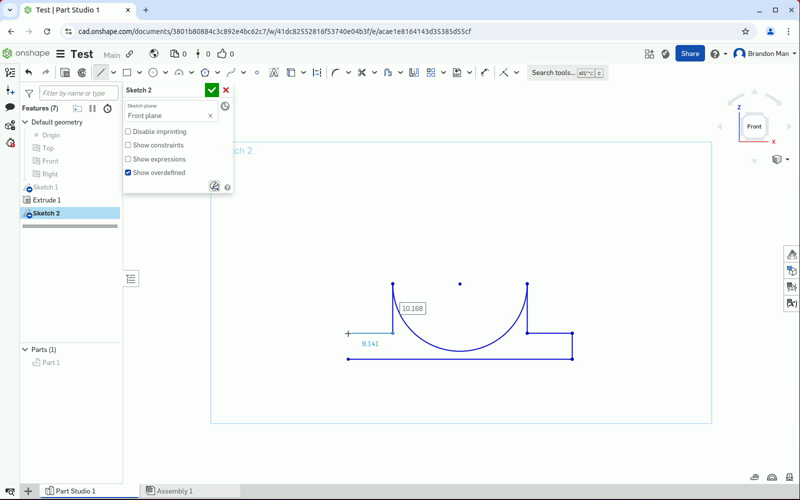
click(348, 333)
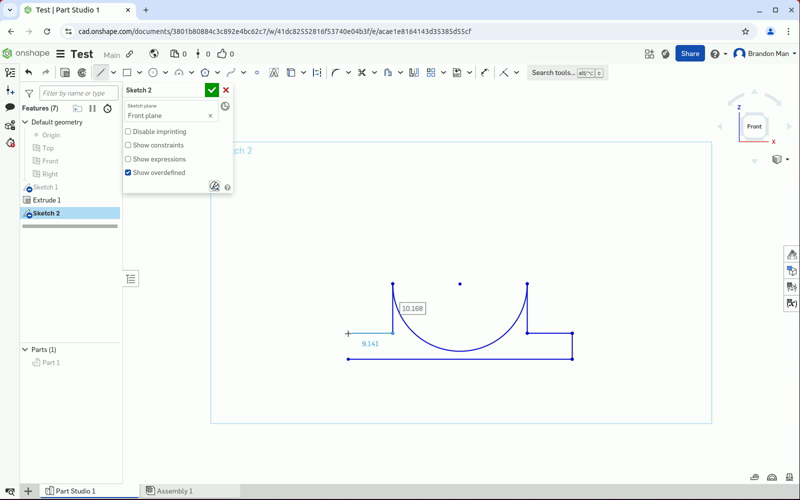
key_up(shift)
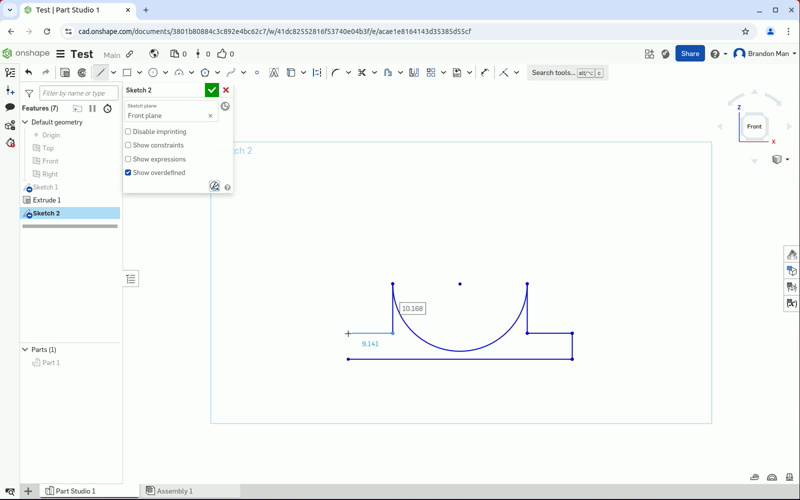
mouse_move(378, 333)
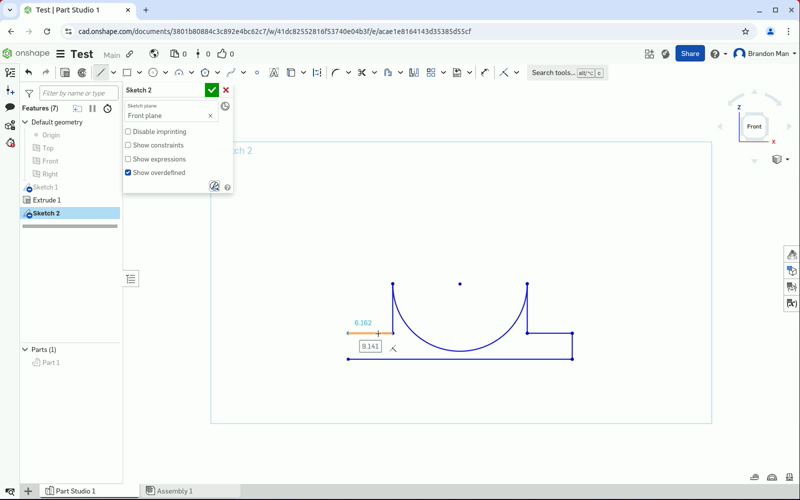
key_down(shift)
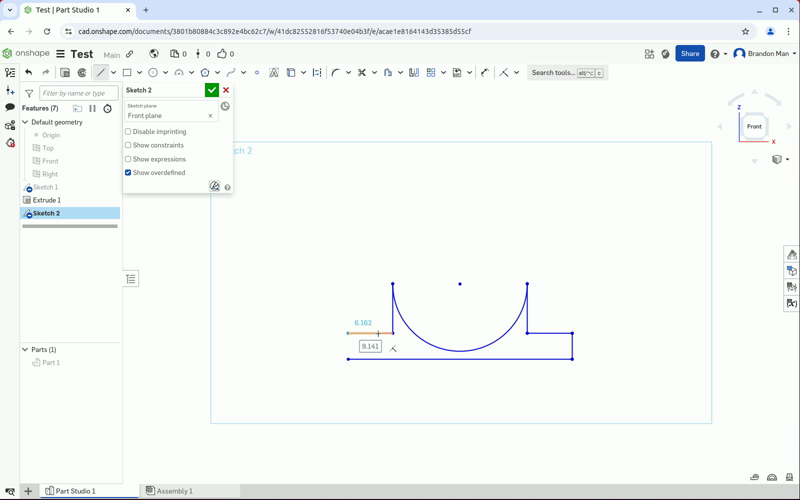
mouse_move(348, 359)
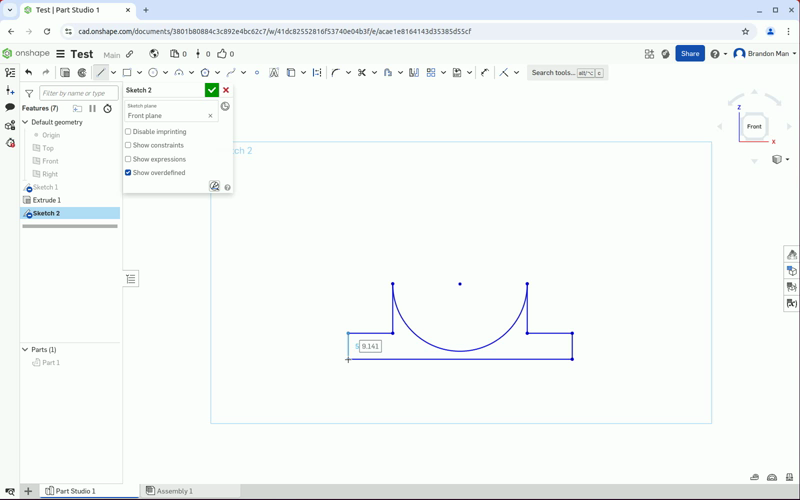
key_up(shift)
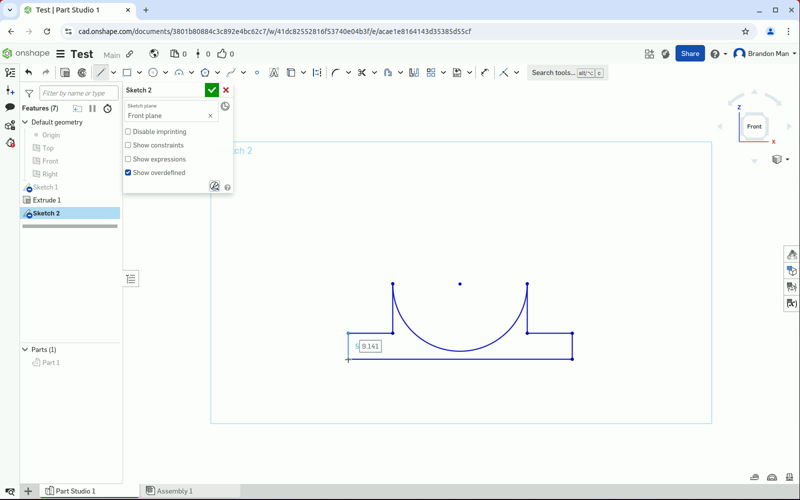
click(348, 359)
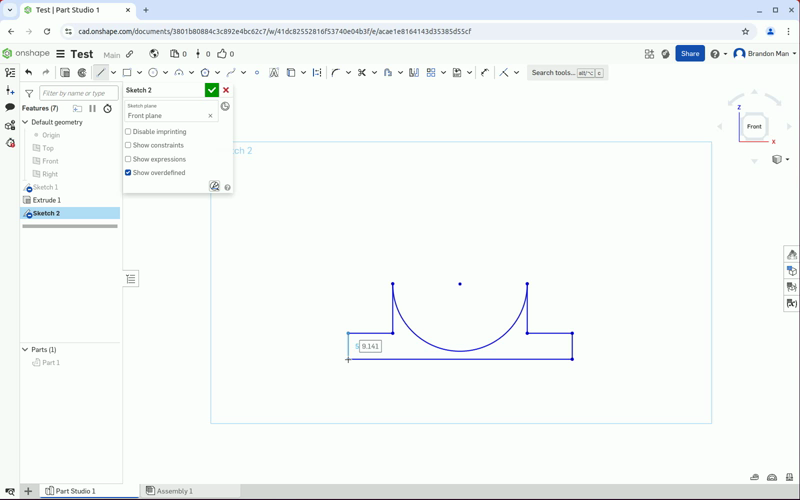
key(esc)
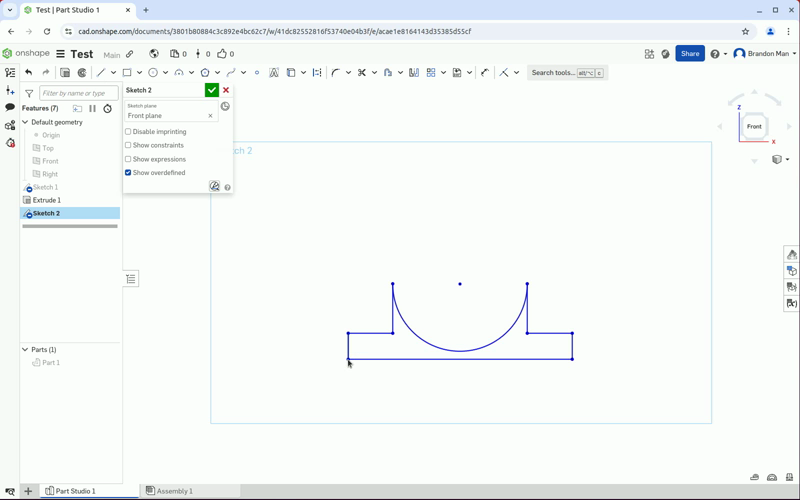
mouse_move(440, 340)
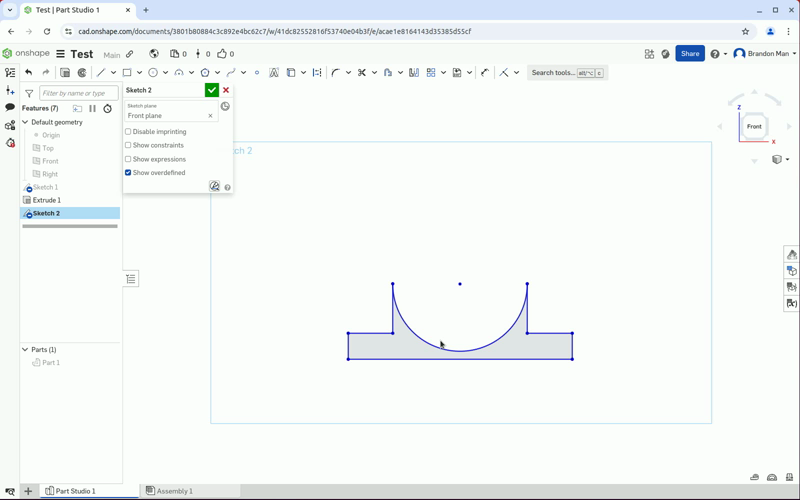
scroll(6)
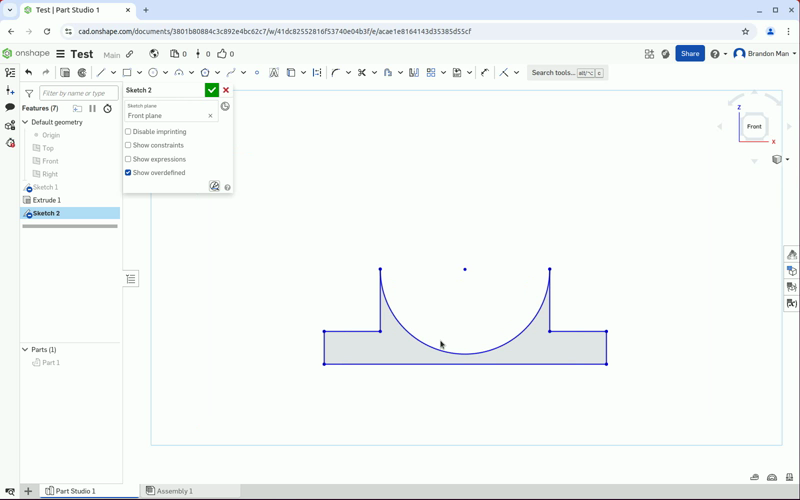
scroll(6)
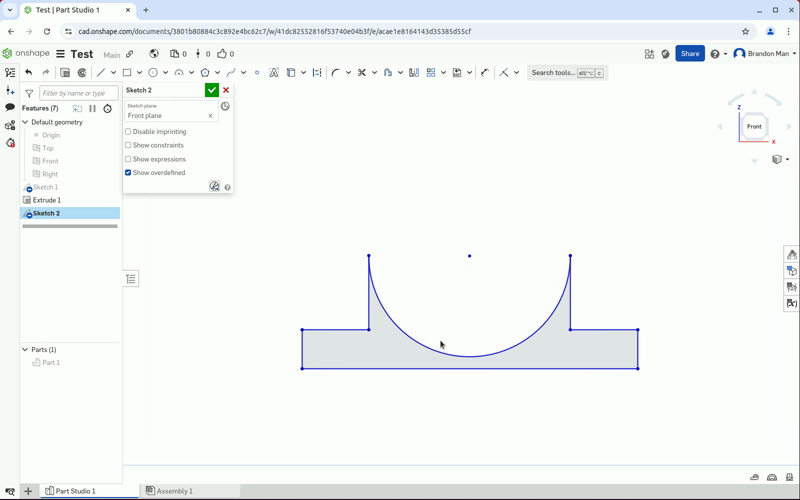
scroll(6)
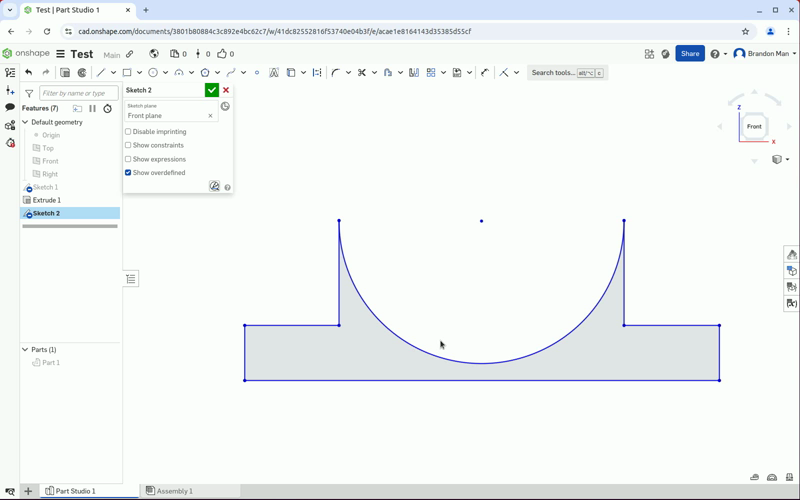
scroll(6)
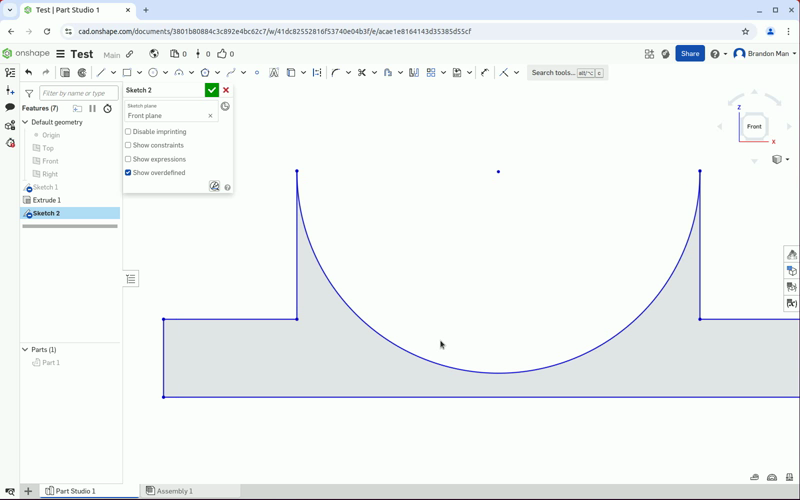
scroll(6)
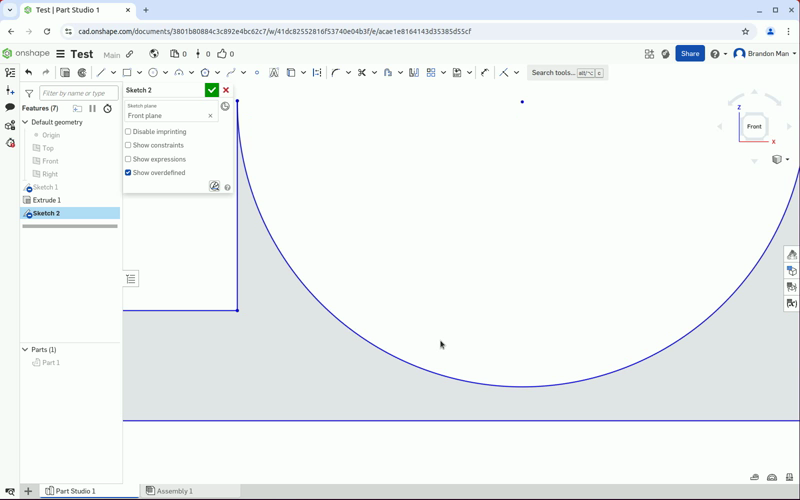
scroll(6)
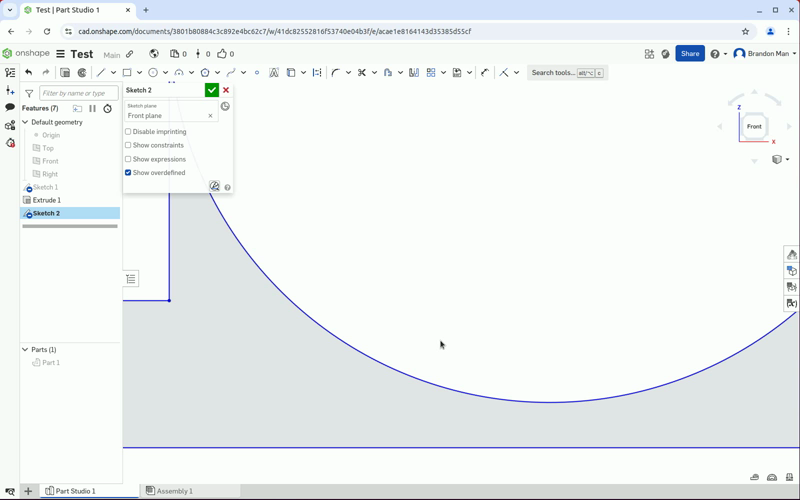
scroll(6)
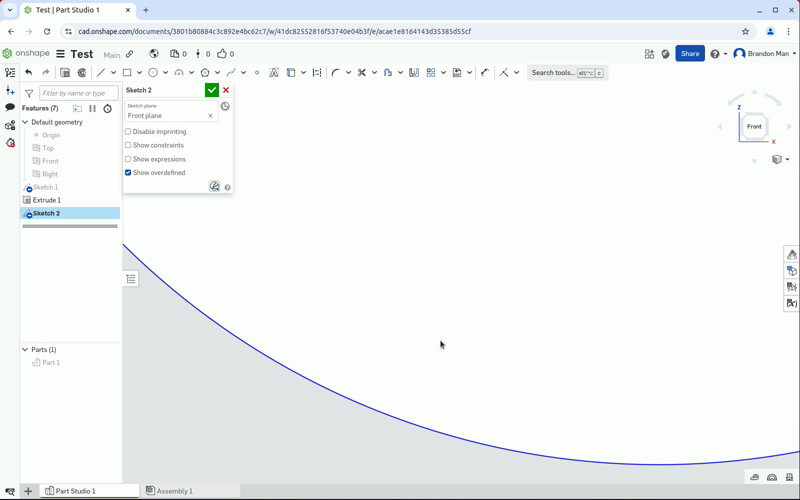
click(440, 340)
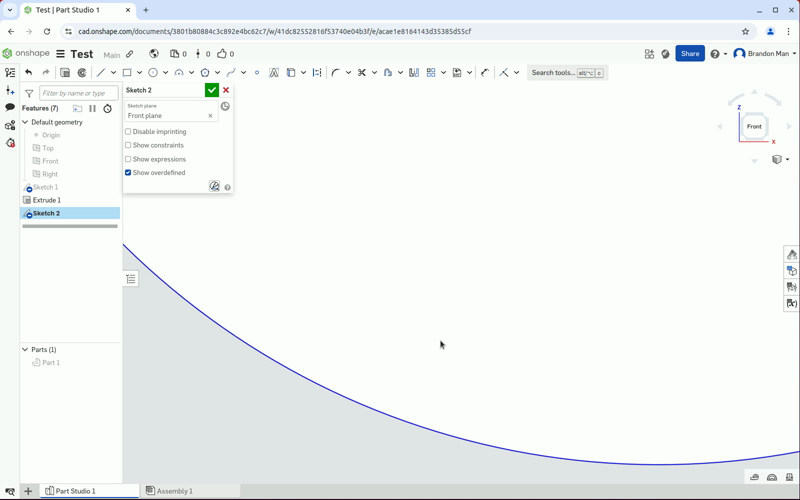
scroll(-6)
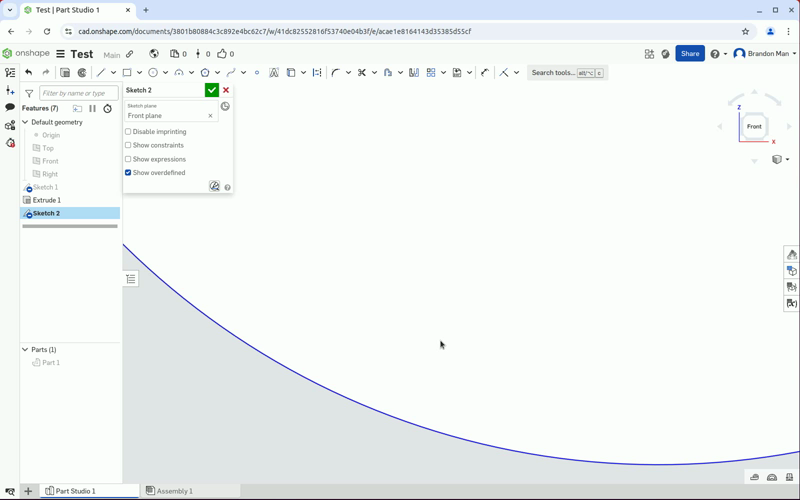
scroll(-6)
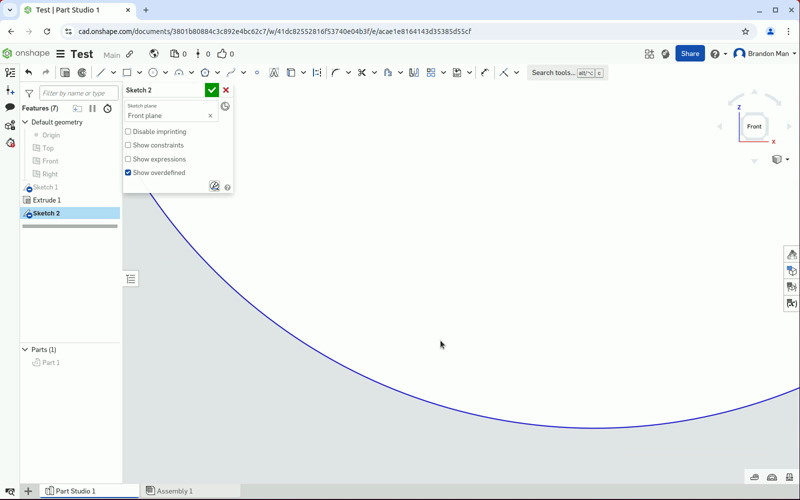
scroll(-6)
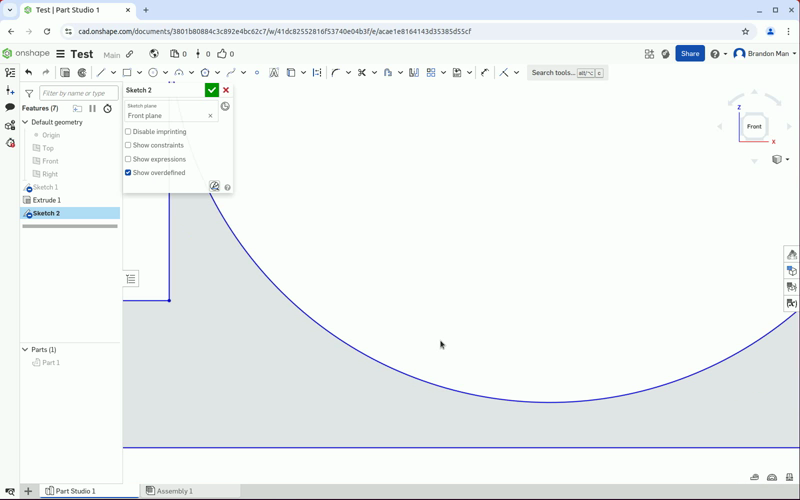
scroll(-6)
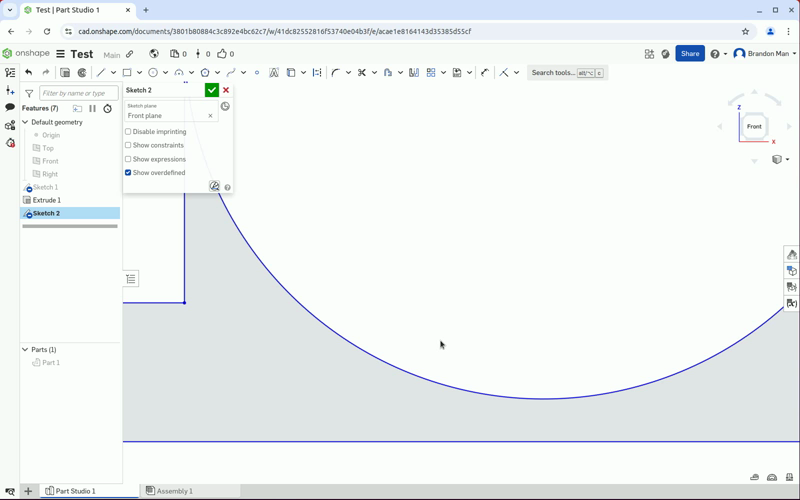
scroll(-6)
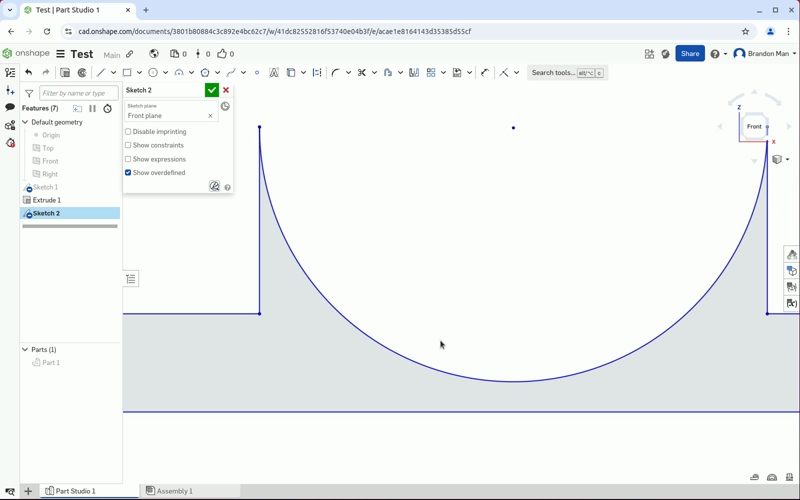
scroll(-6)
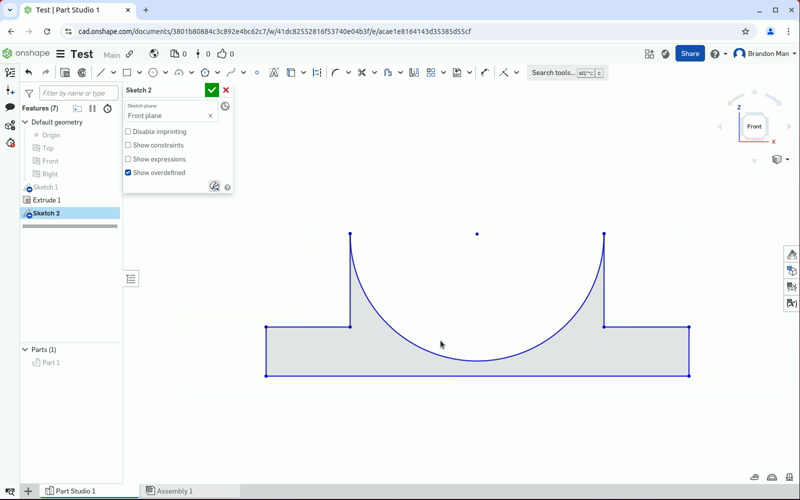
scroll(-6)
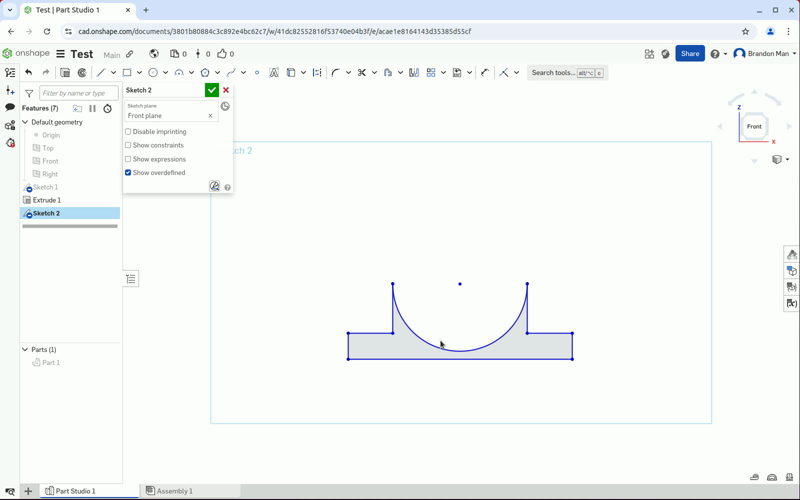
mouse_move(73, 352)
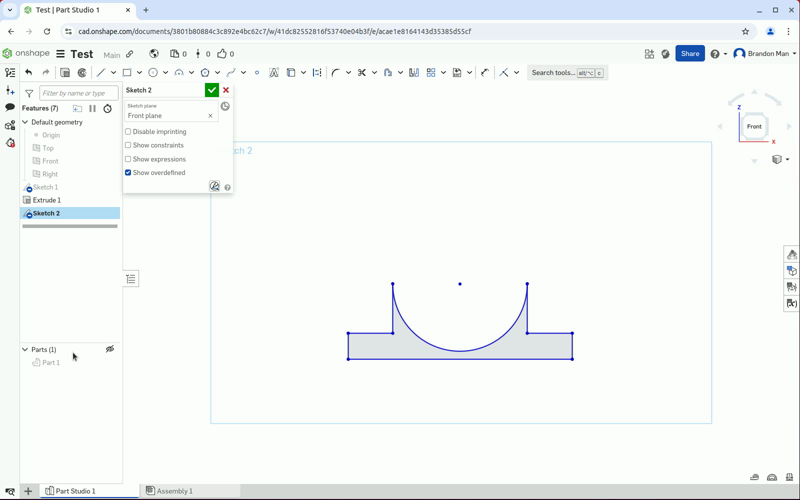
key(shift+y)
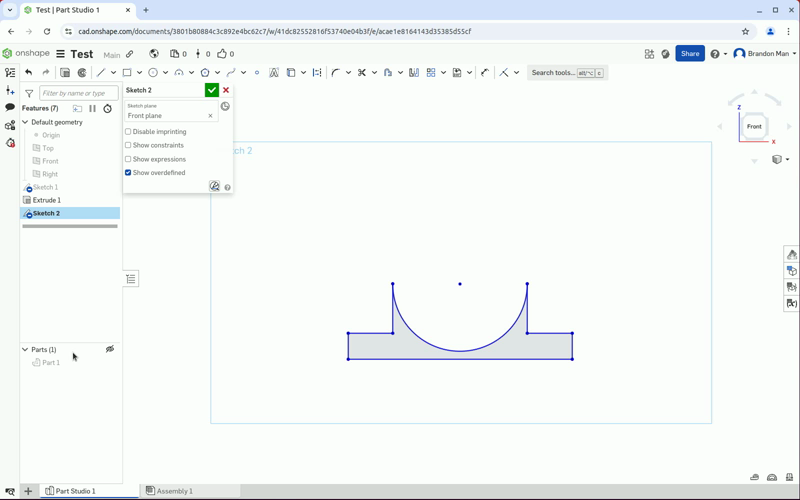
key(shift+e)
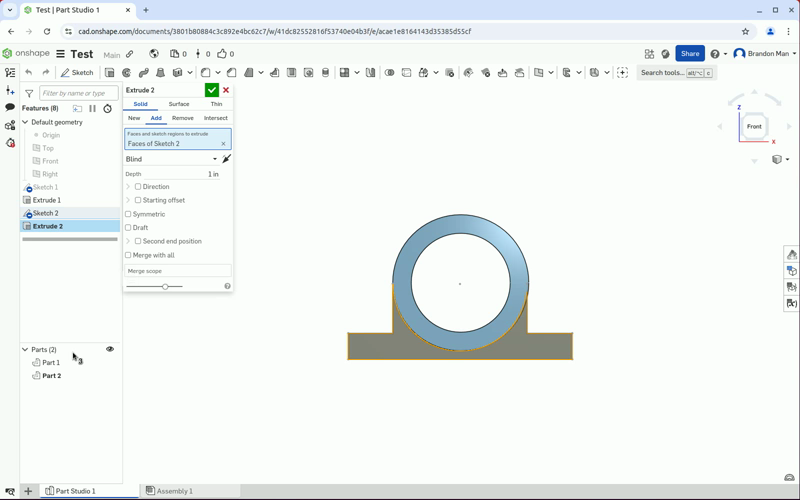
mouse_move(143, 106)
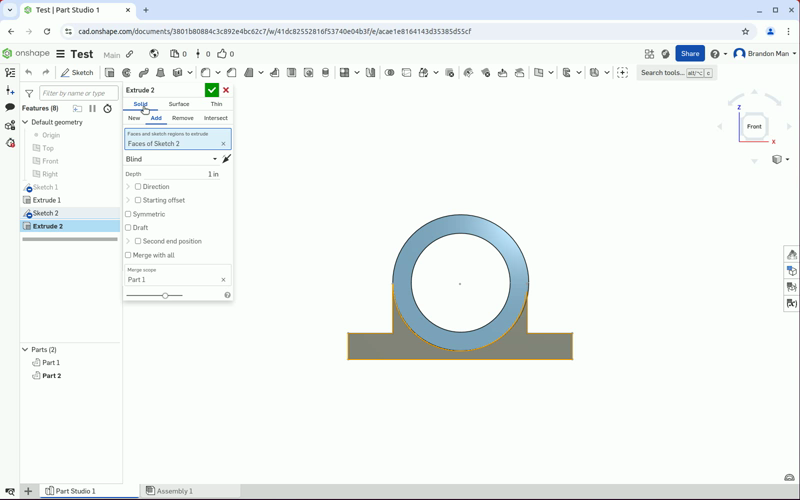
click(143, 106)
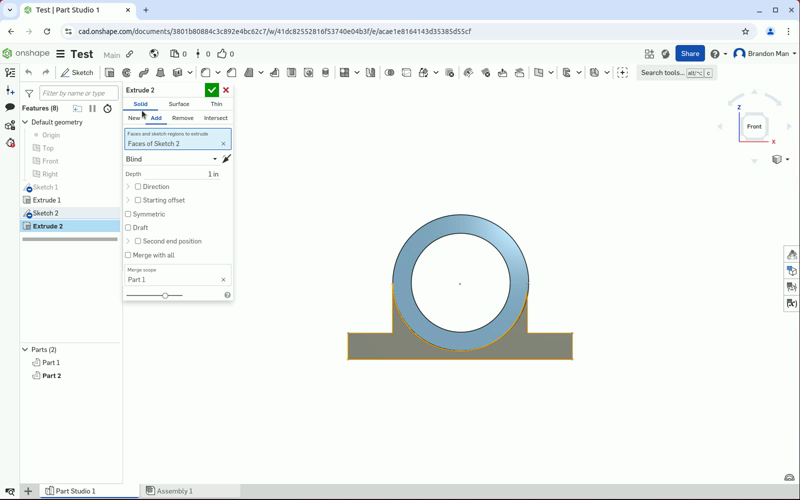
mouse_move(137, 120)
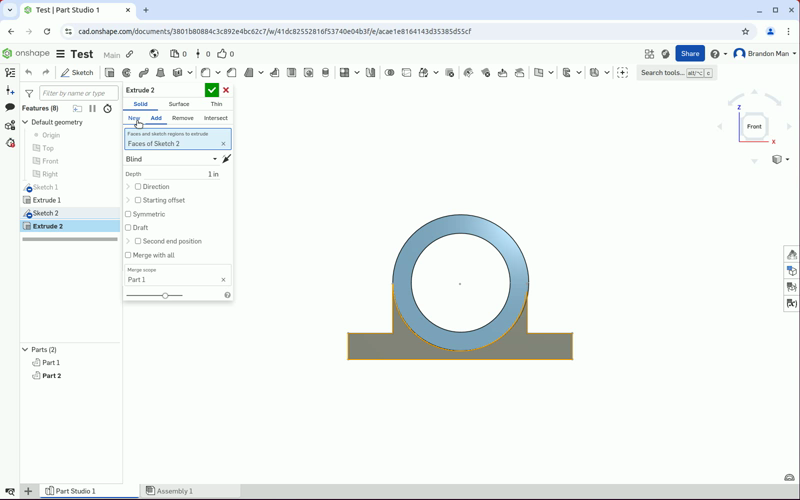
click(137, 120)
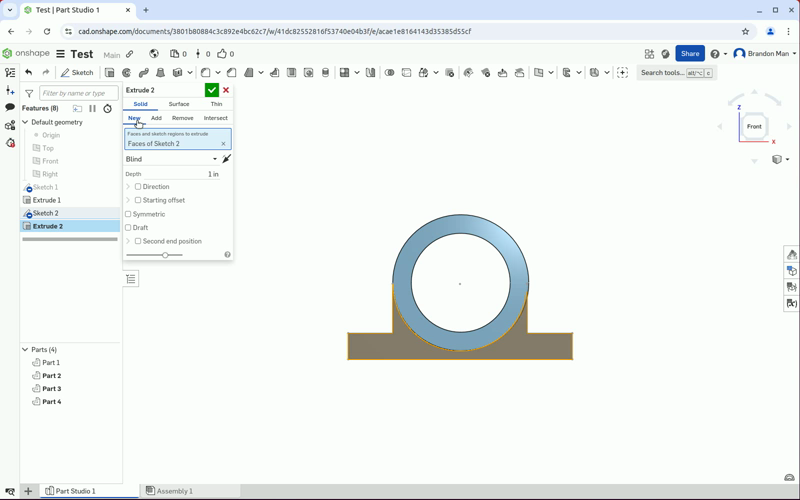
key(tab, 4)
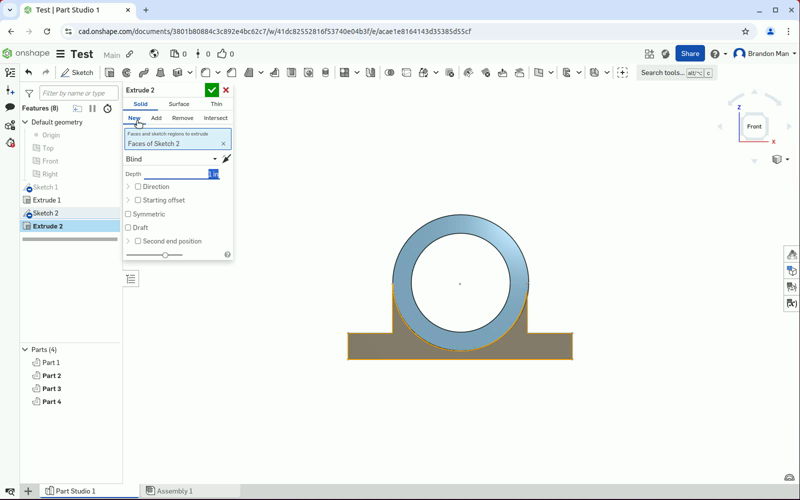
text(15.646)
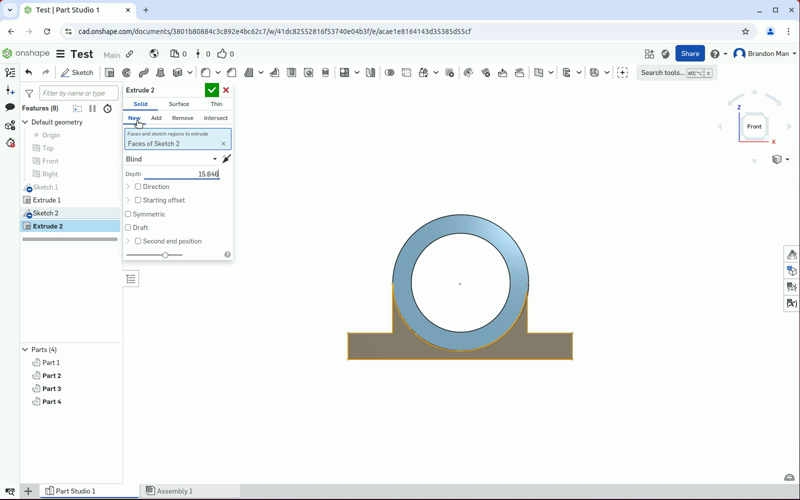
key(enter)
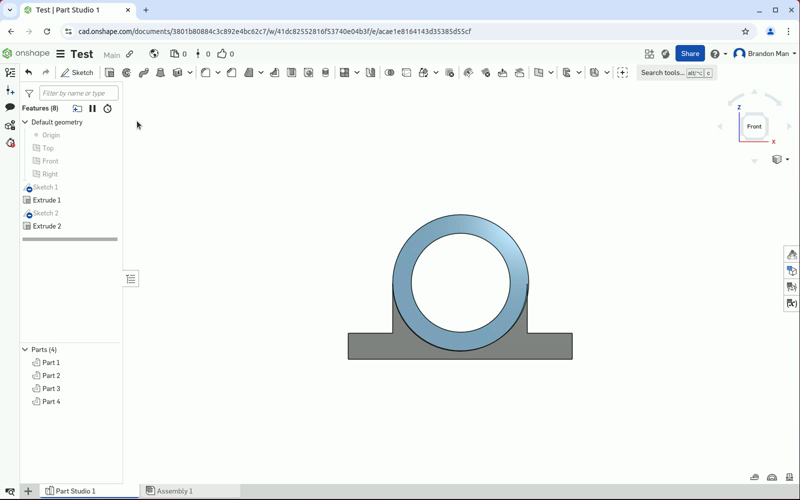
key(shift+h)
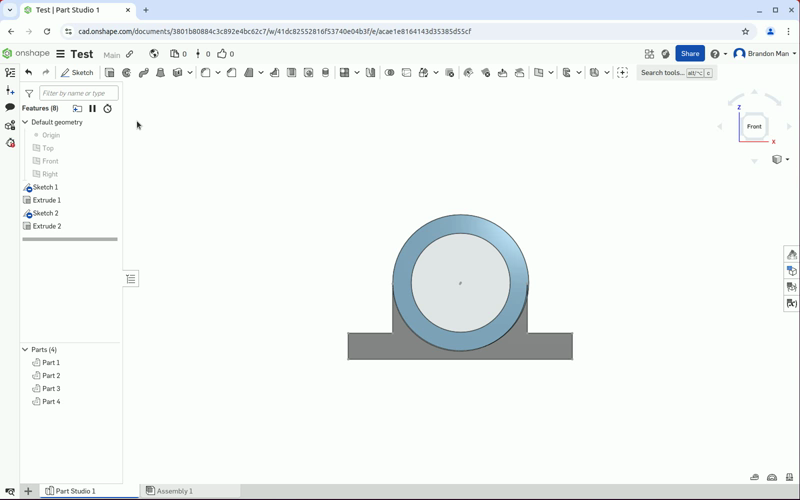
key(shift+h)
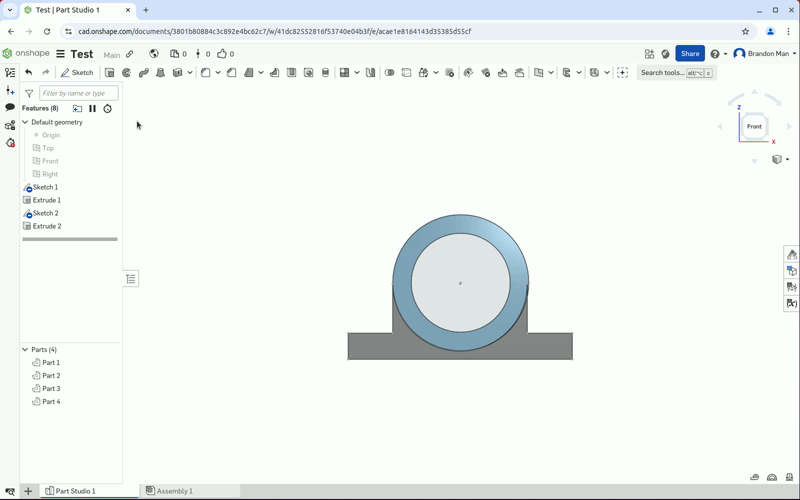
key(shift+7)
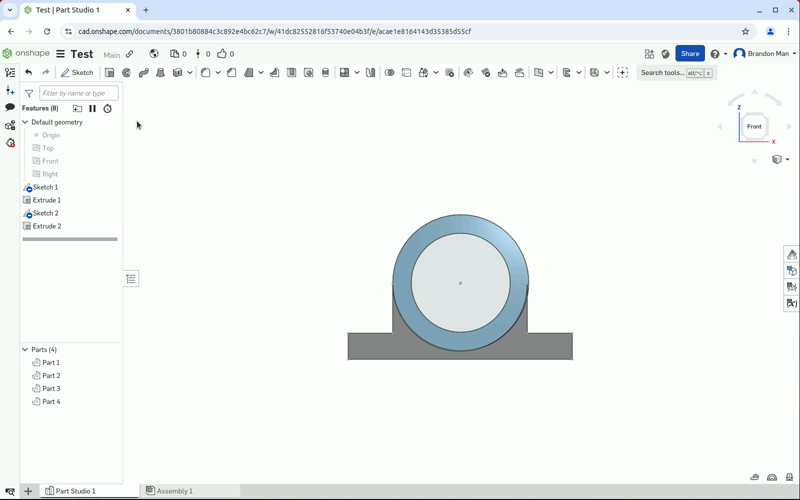
key(left, 2)
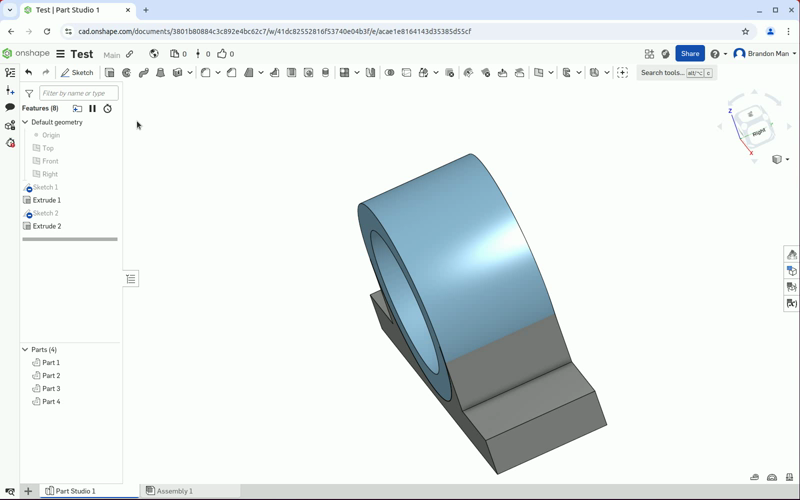
key(down, 2)
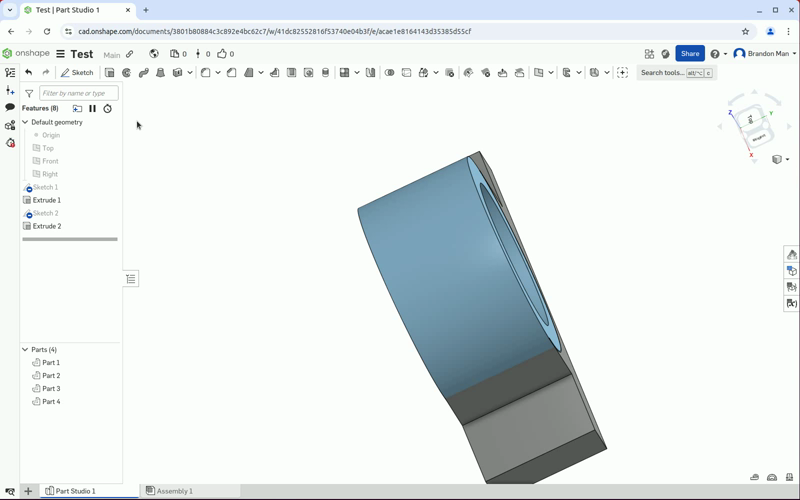
key(up, 2)
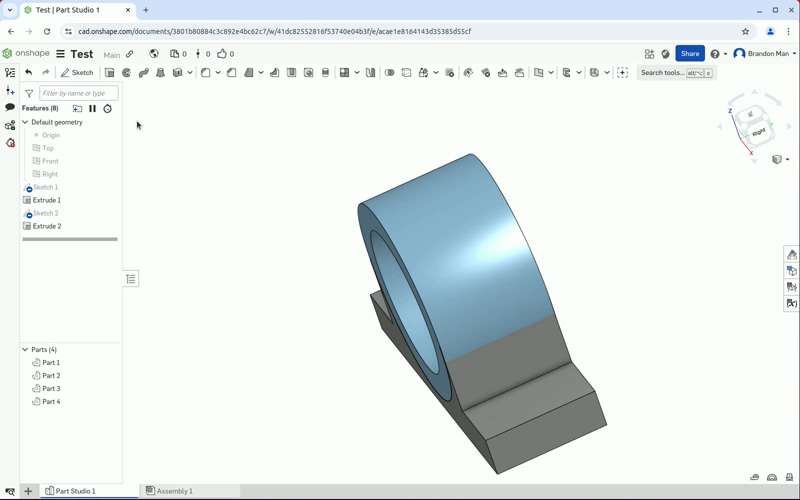
key(right, 2)
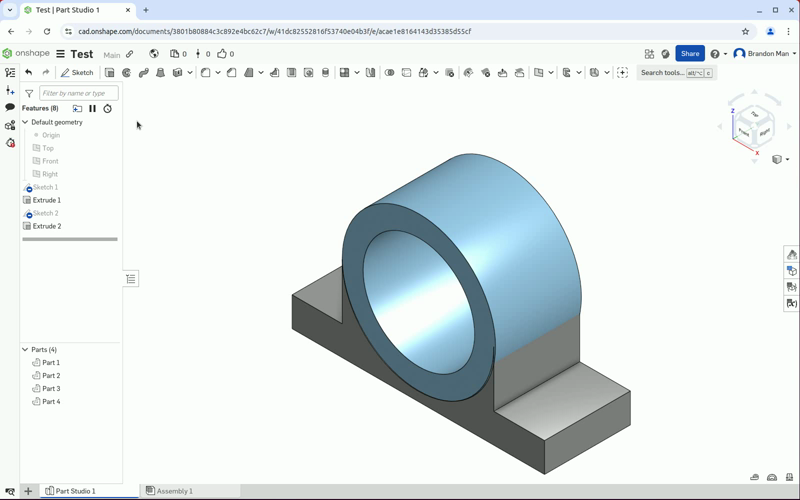
mouse_move(73, 189)
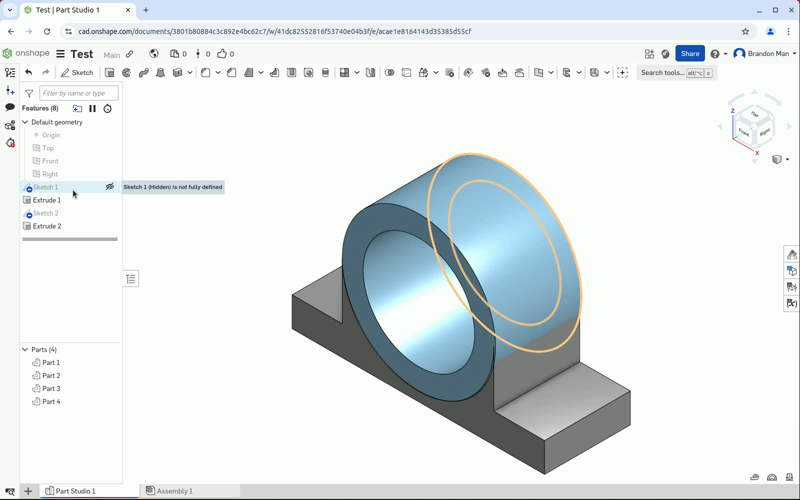
click(73, 189)